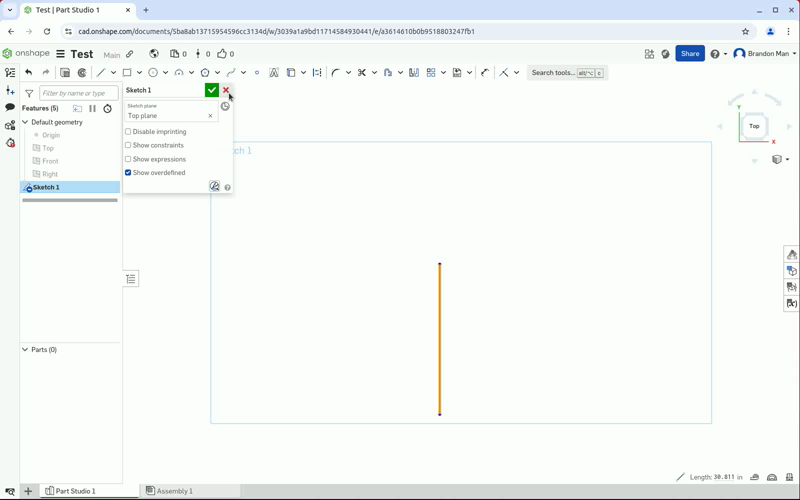
key(shift+h)
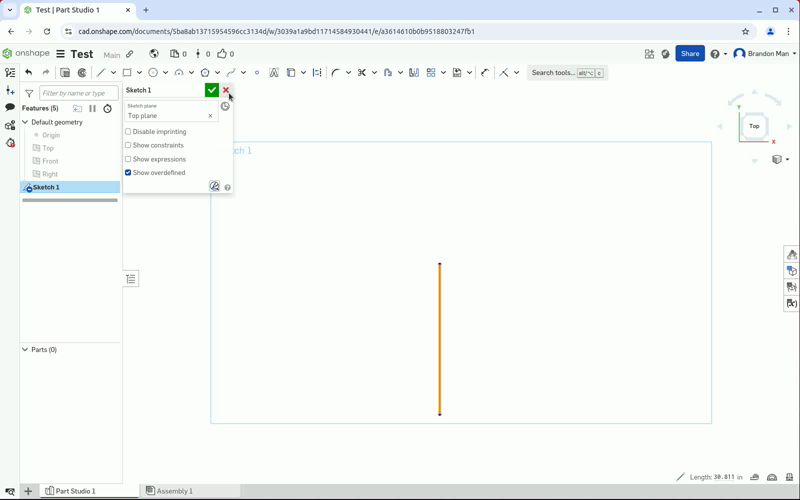
key(shift+s)
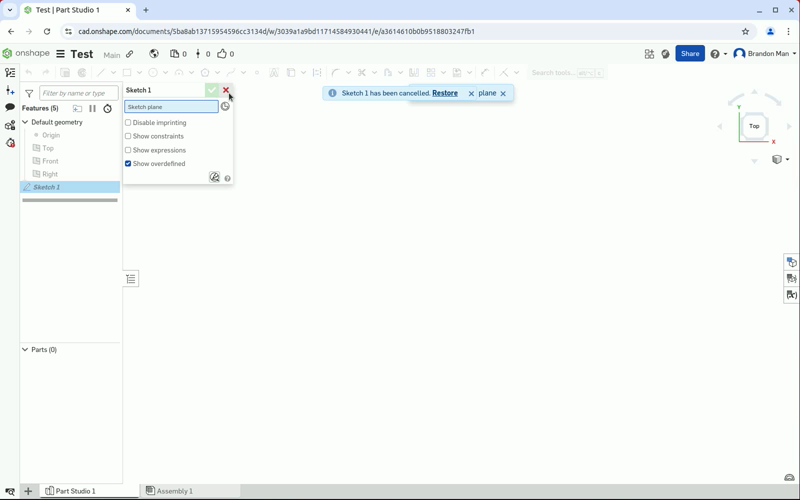
mouse_move(73, 150)
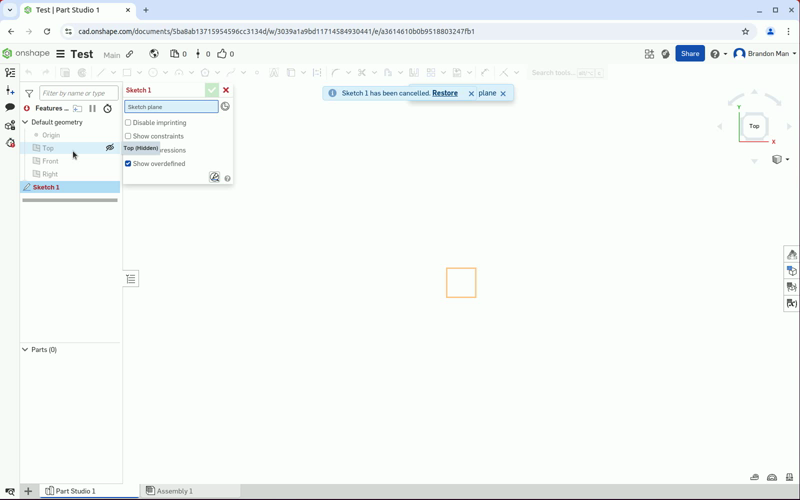
click(73, 150)
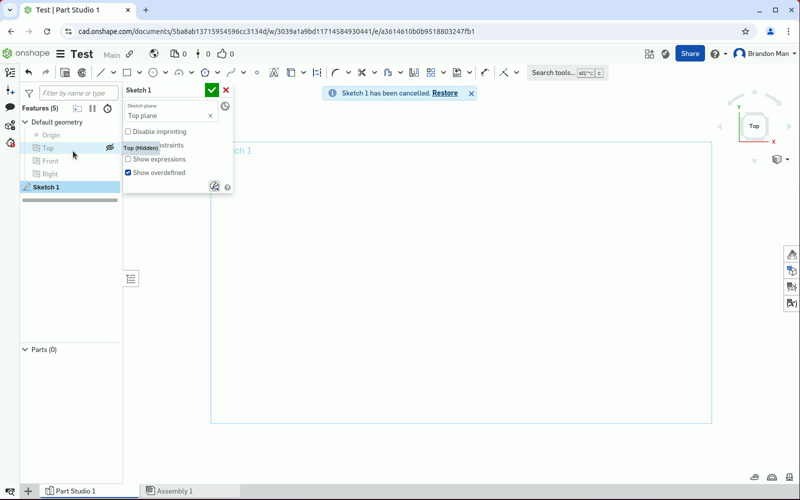
mouse_move(73, 352)
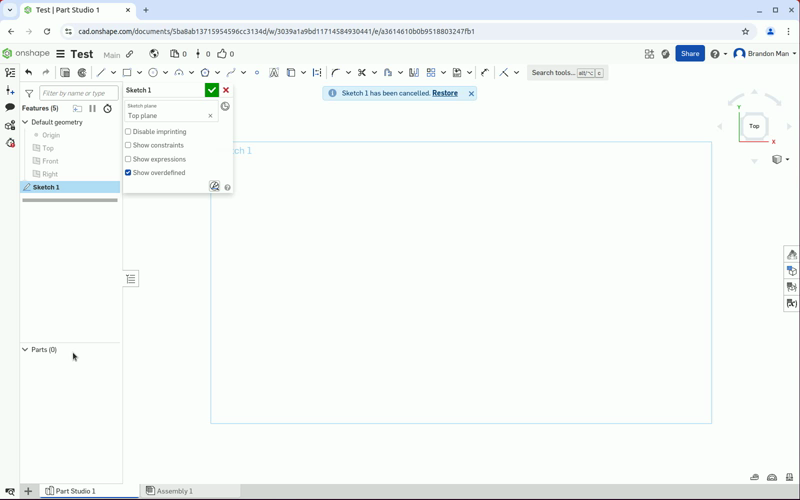
key(y)
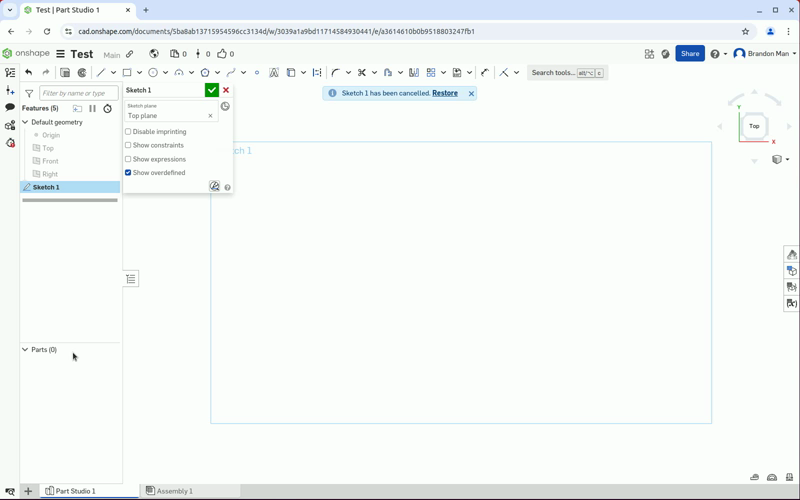
key(l)
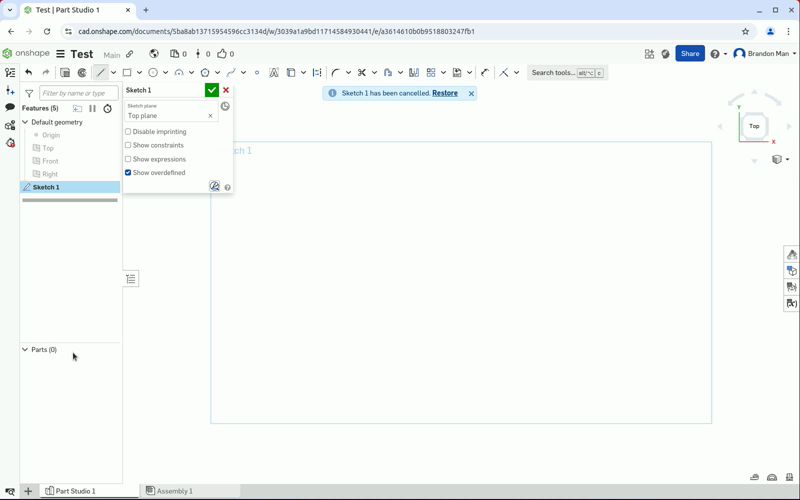
key_down(shift)
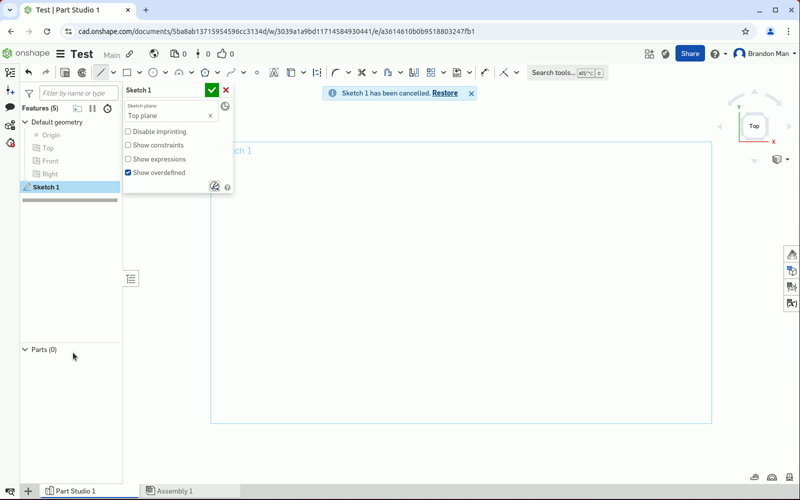
mouse_move(348, 309)
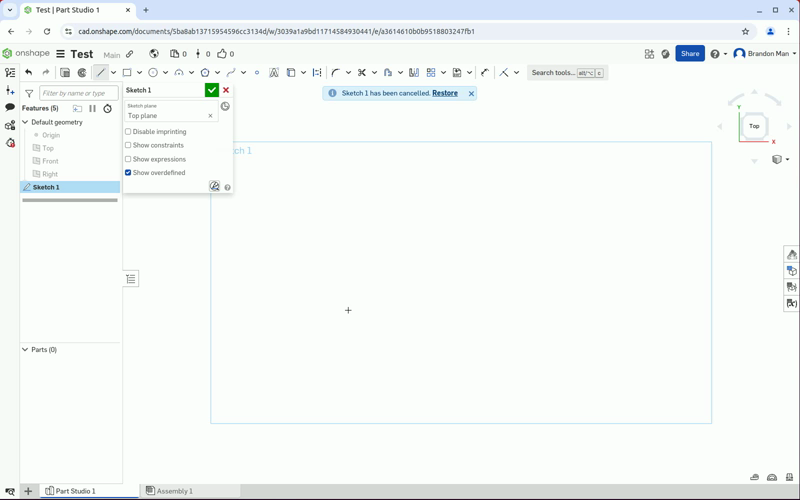
click(348, 309)
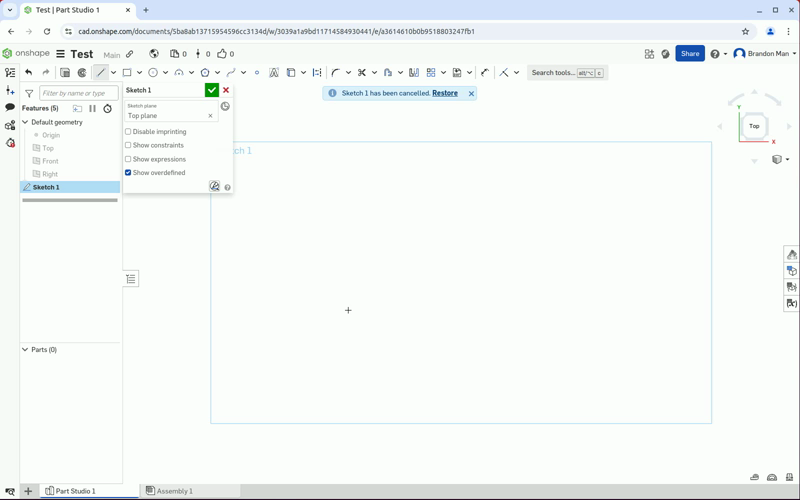
key_up(shift)
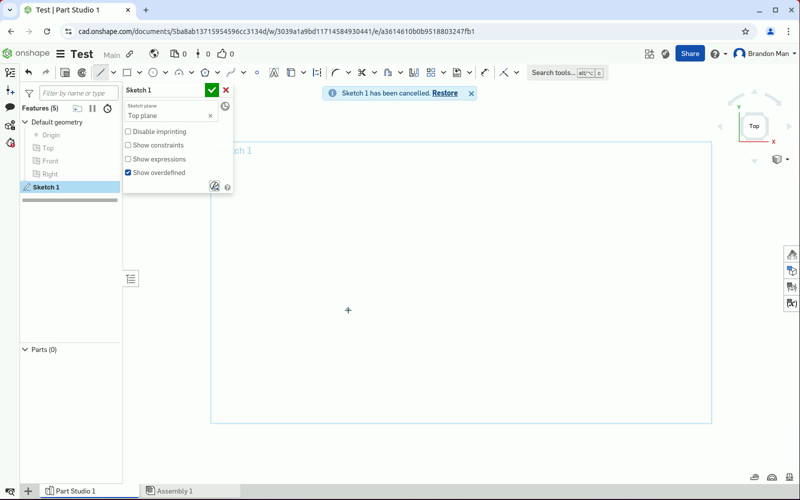
key_down(shift)
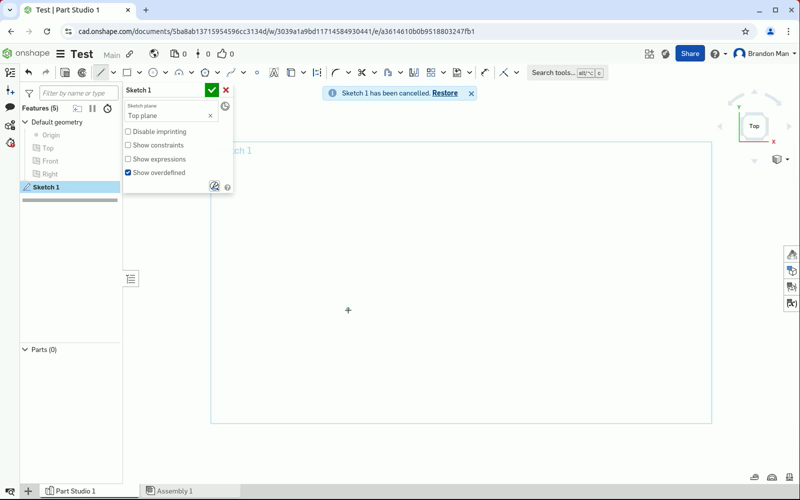
mouse_move(528, 309)
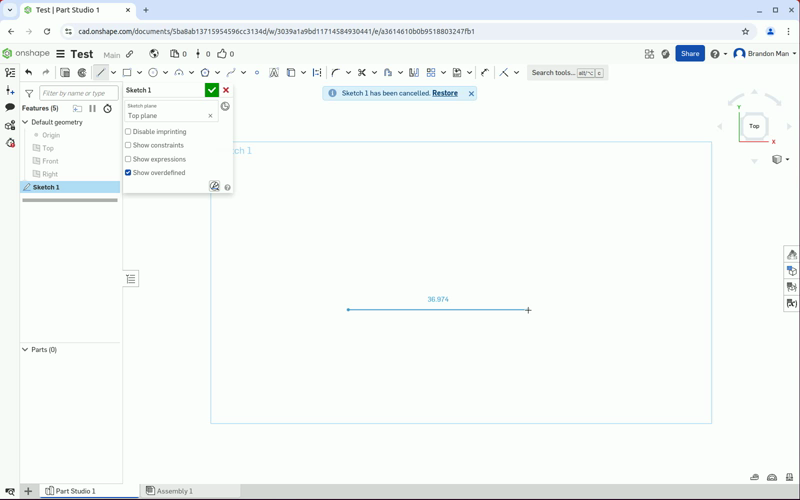
click(528, 309)
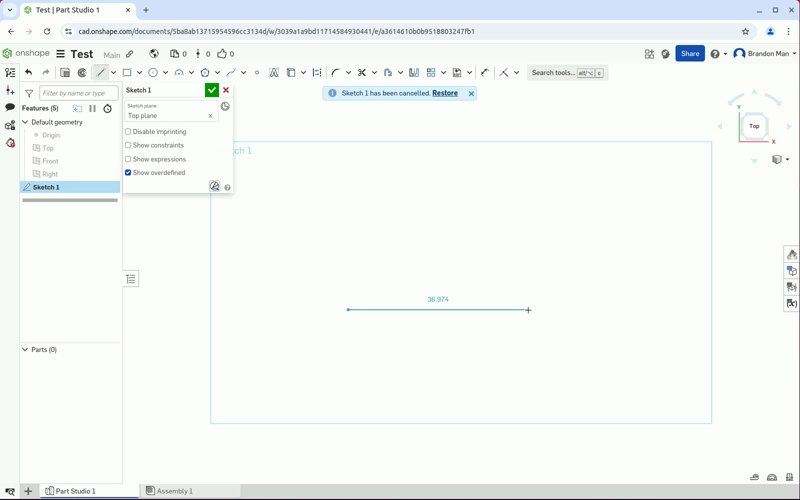
key_up(shift)
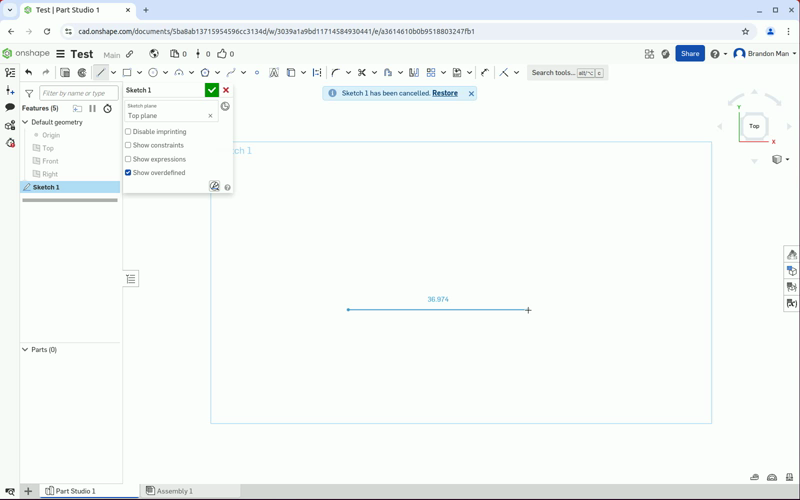
key_down(shift)
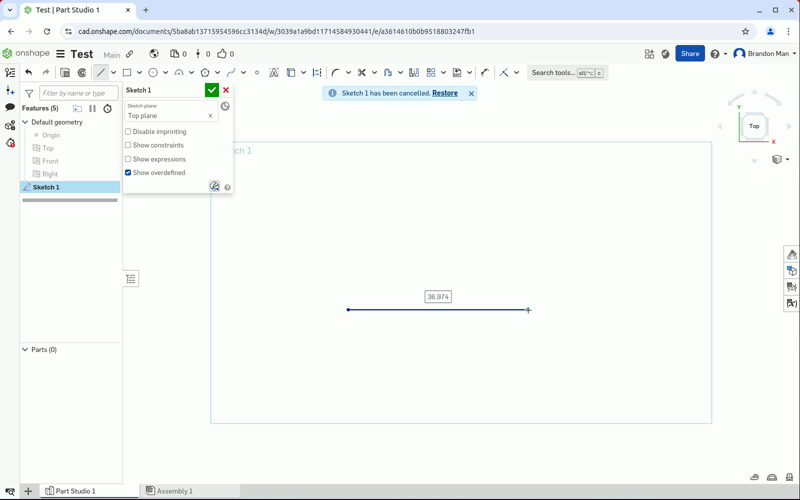
mouse_move(528, 228)
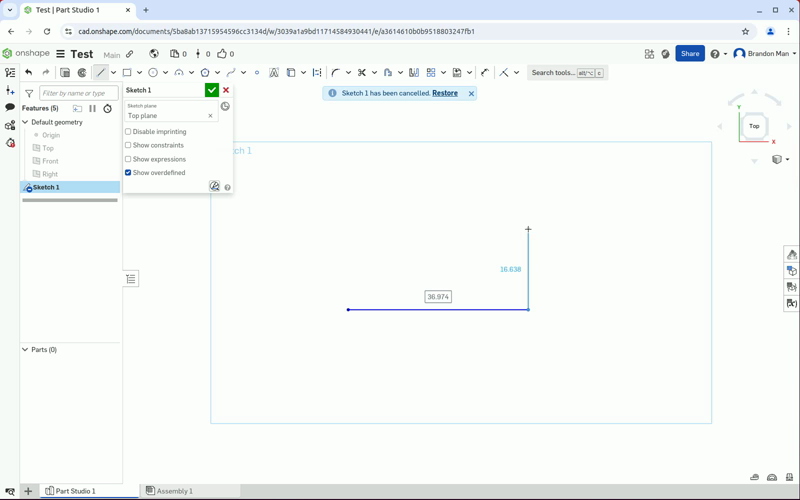
click(528, 228)
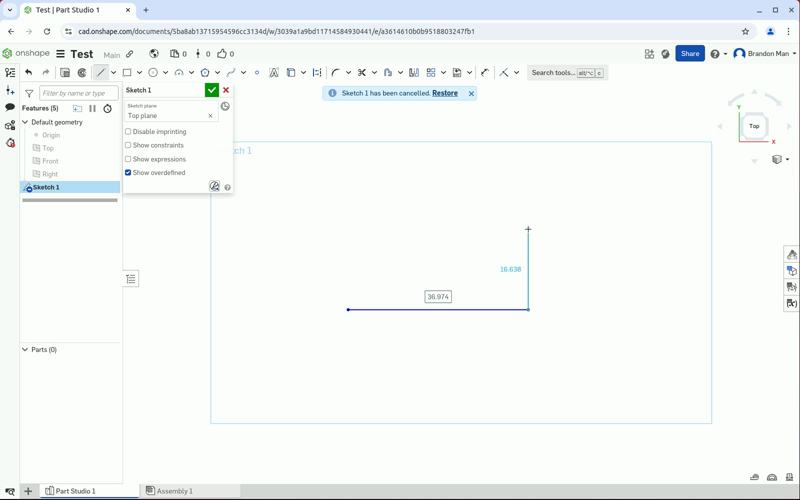
key_up(shift)
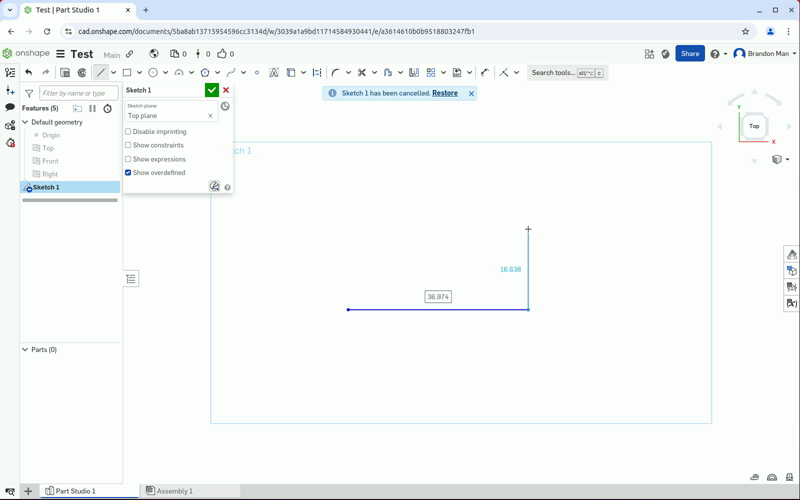
key_down(shift)
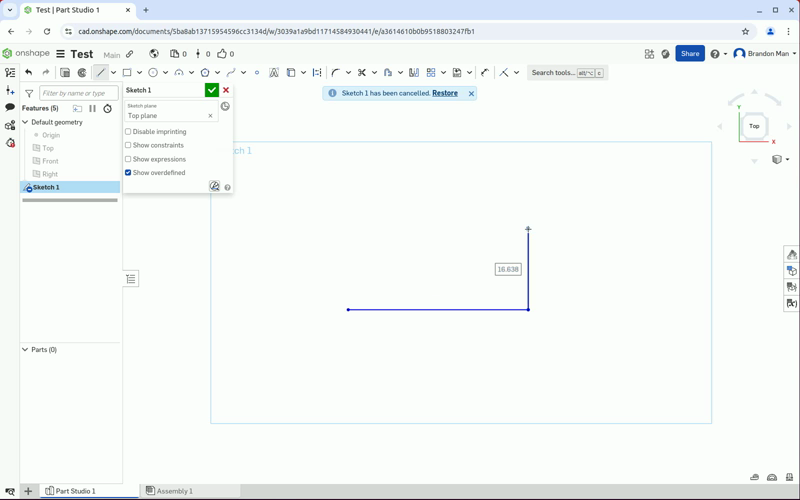
mouse_move(348, 228)
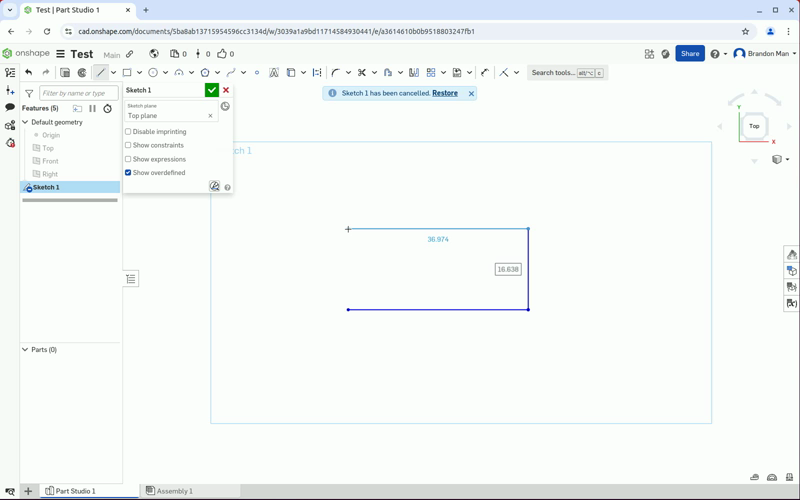
click(348, 228)
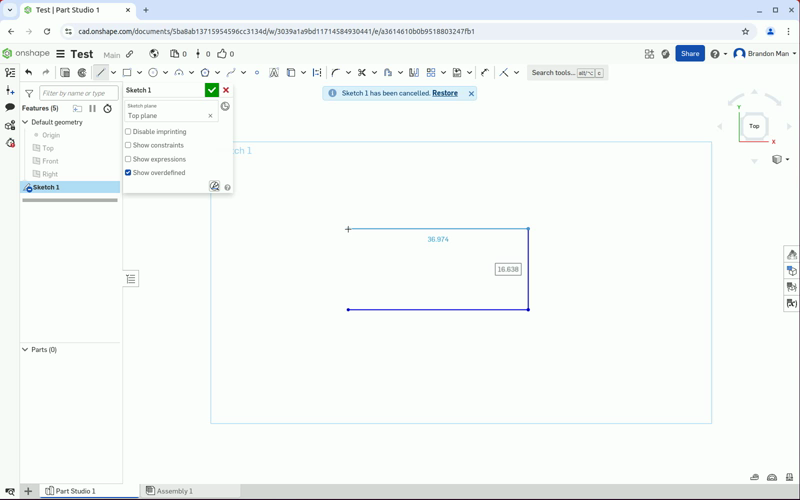
key_up(shift)
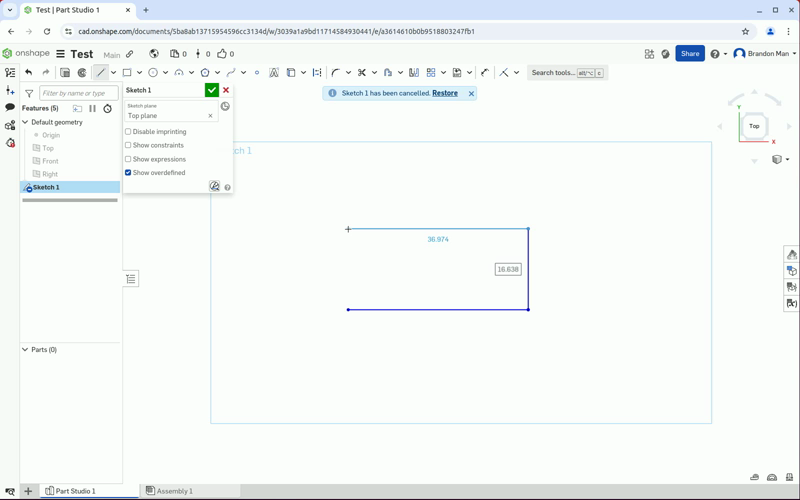
key_down(shift)
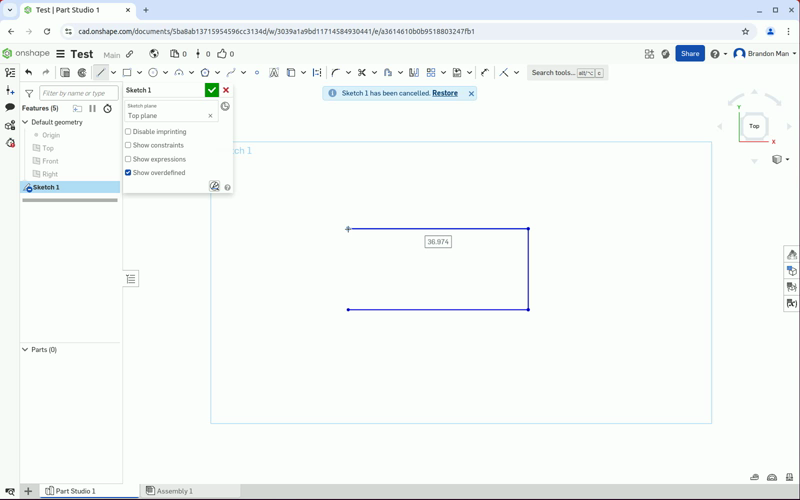
mouse_move(348, 309)
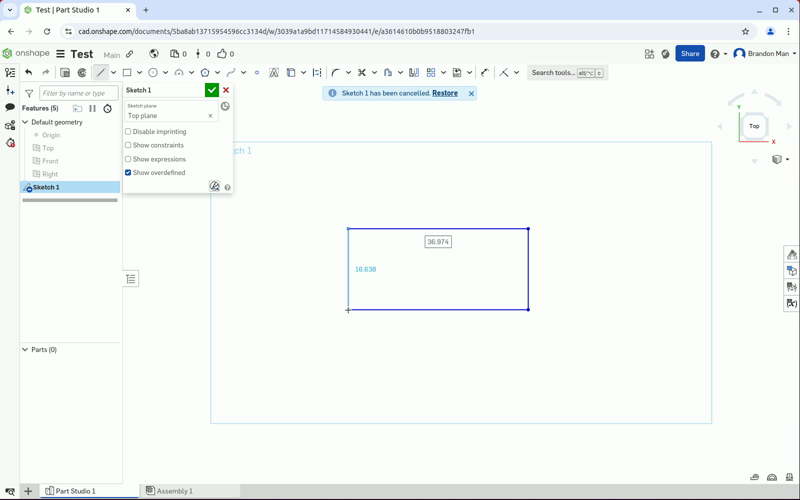
key_up(shift)
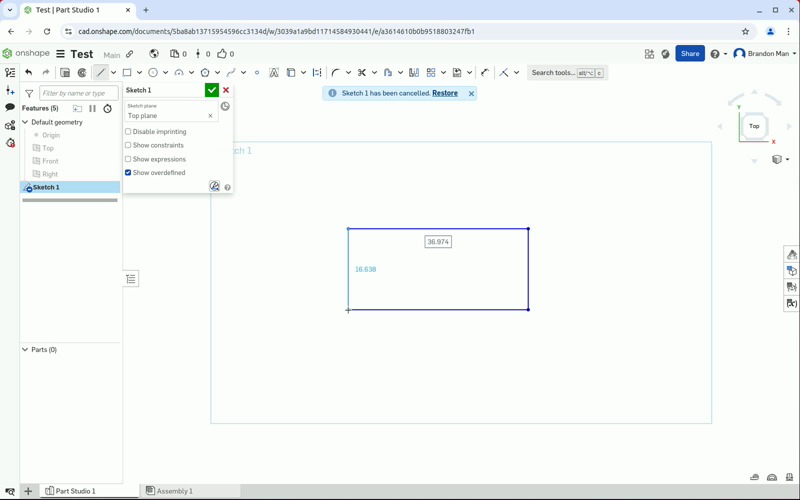
click(348, 309)
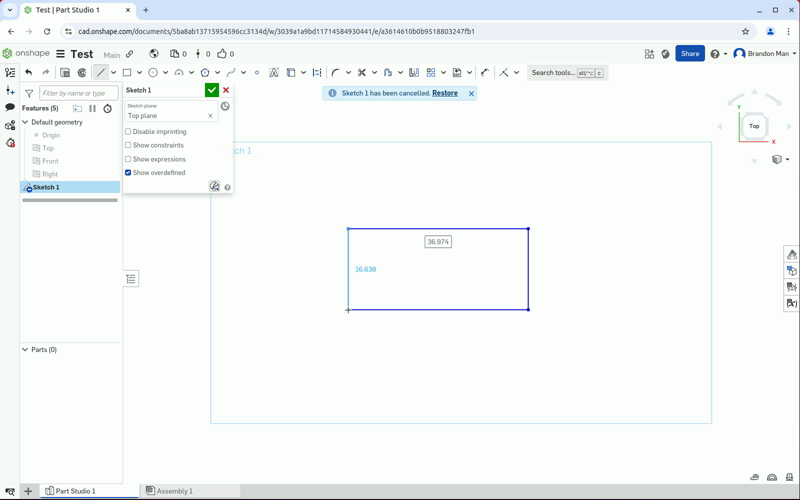
key(esc)
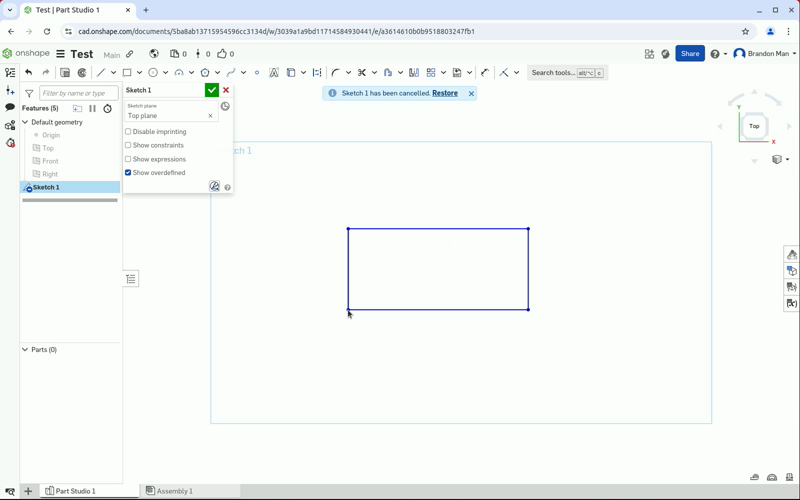
mouse_move(440, 287)
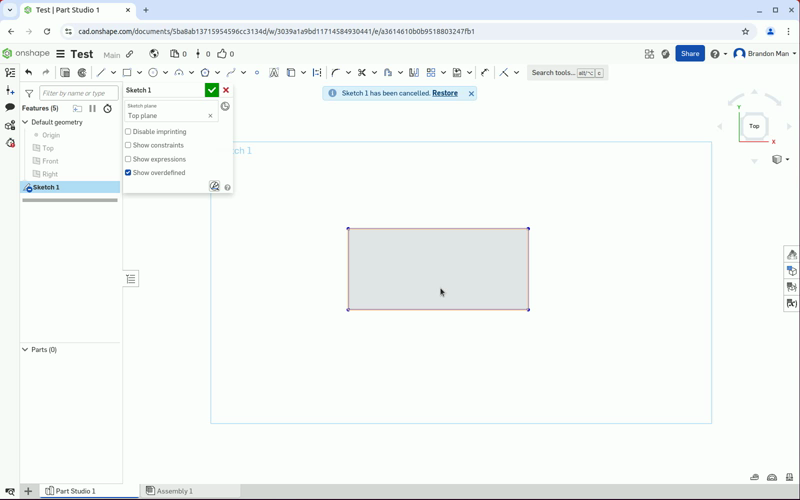
click(440, 287)
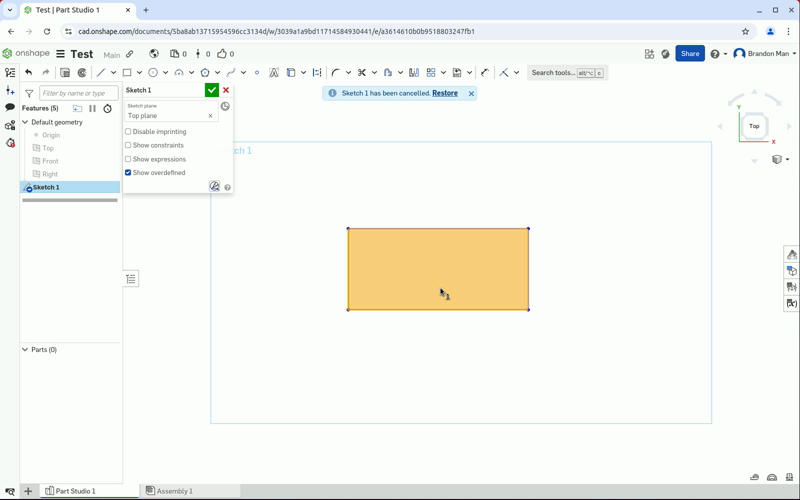
mouse_move(73, 352)
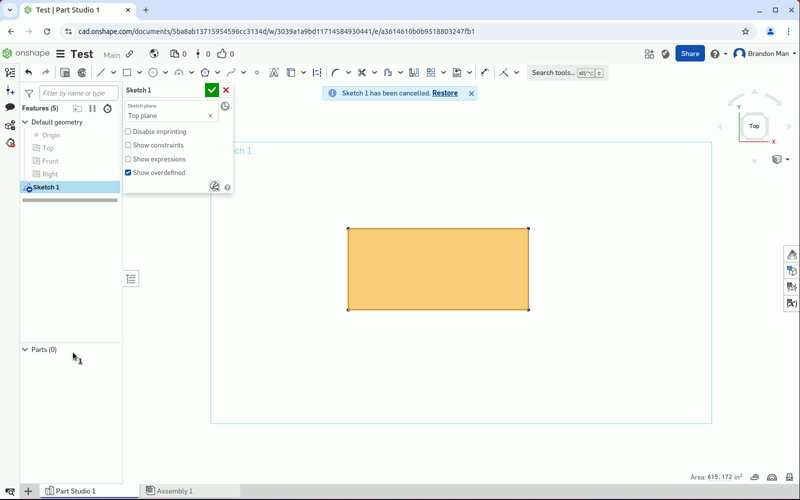
key(shift+y)
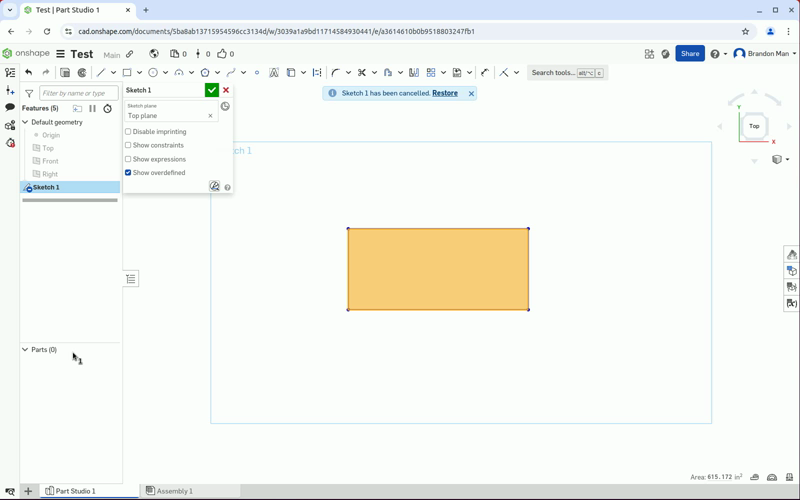
key(shift+e)
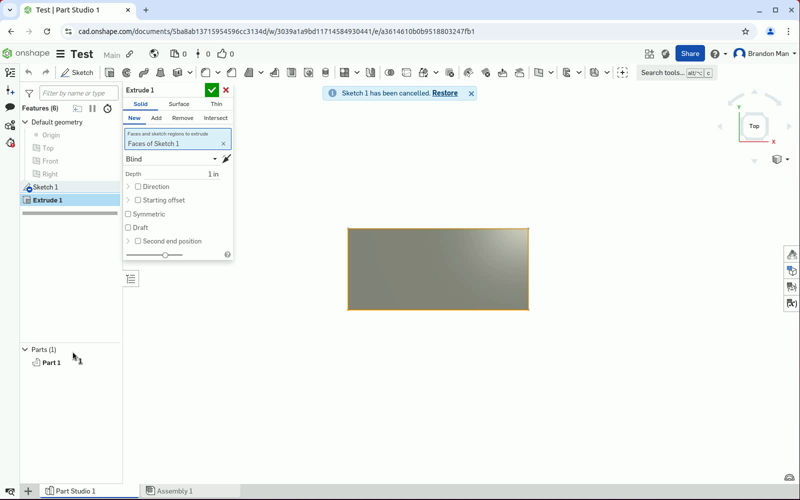
mouse_move(143, 106)
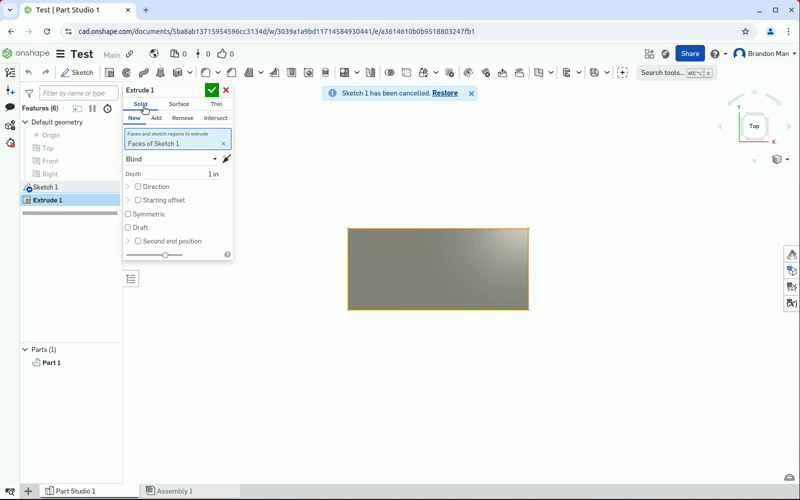
click(143, 106)
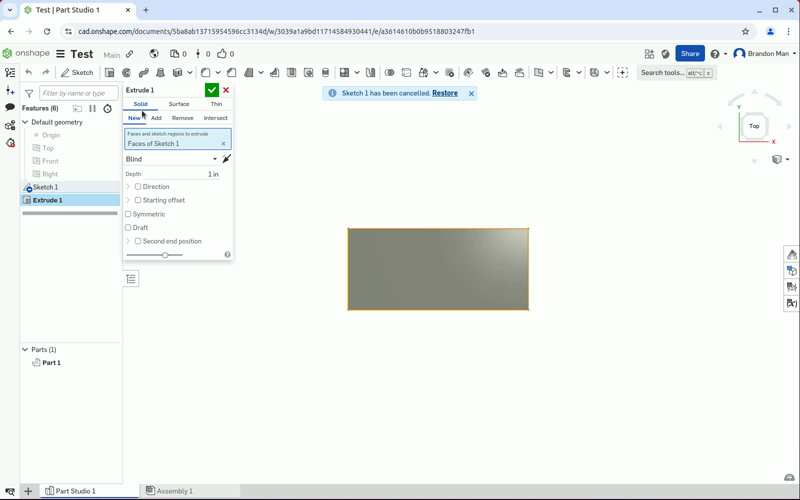
mouse_move(137, 120)
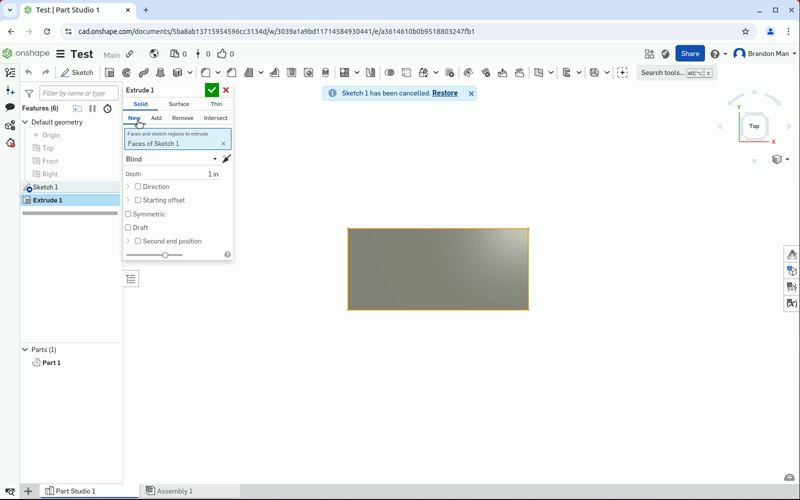
click(137, 120)
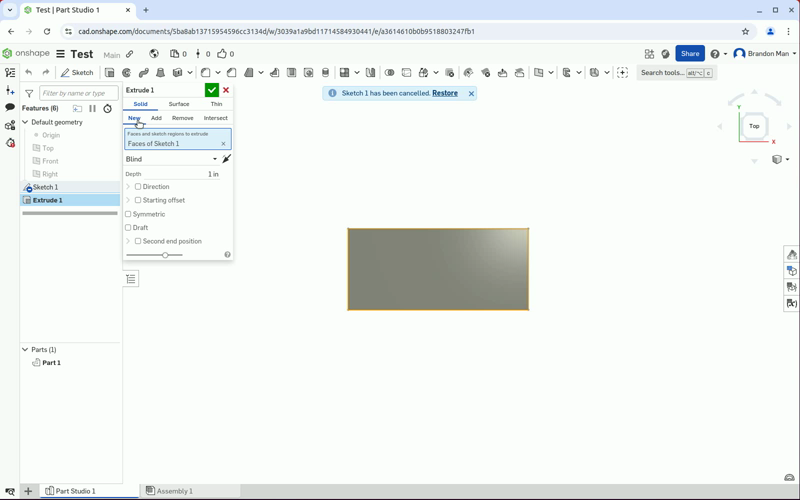
key(tab, 4)
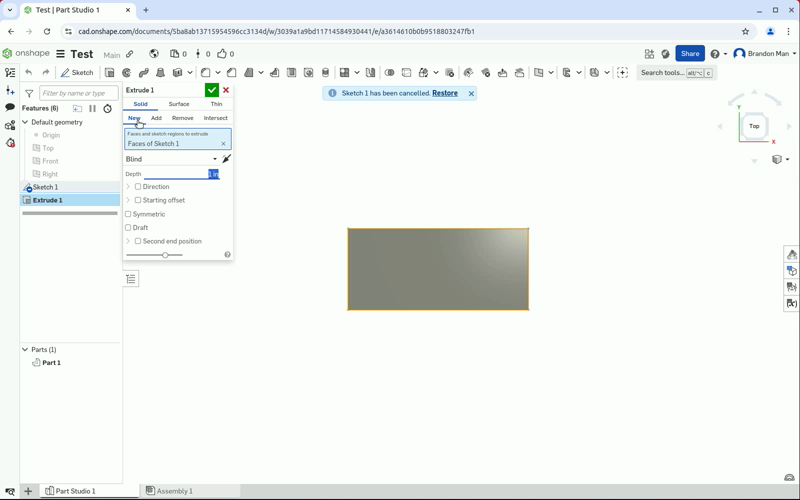
text(5.296)
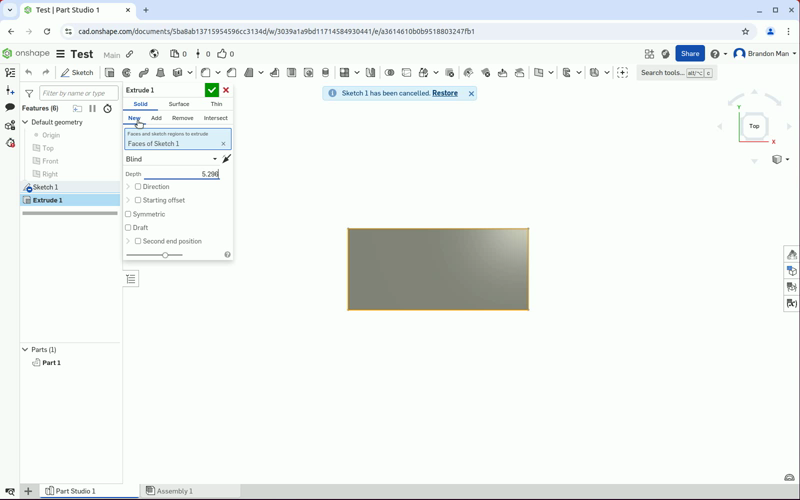
key(enter)
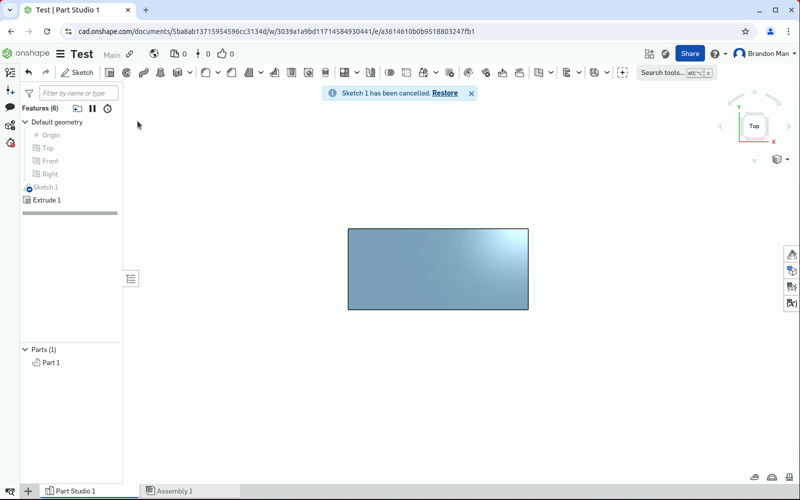
key(shift+h)
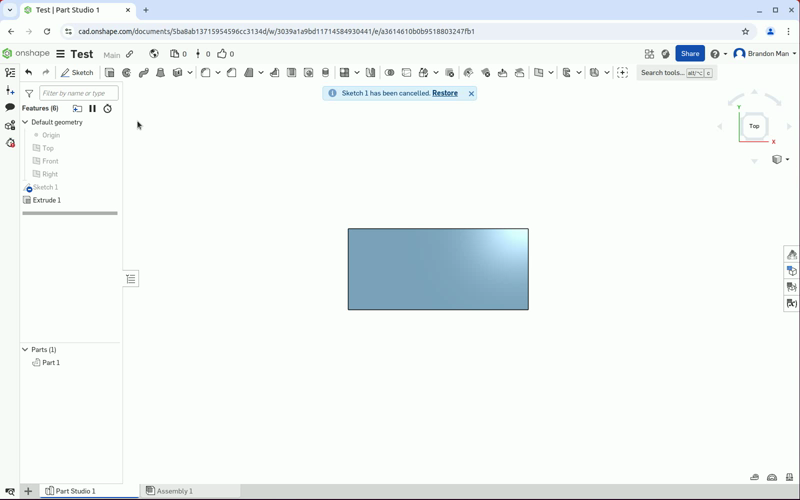
key(shift+h)
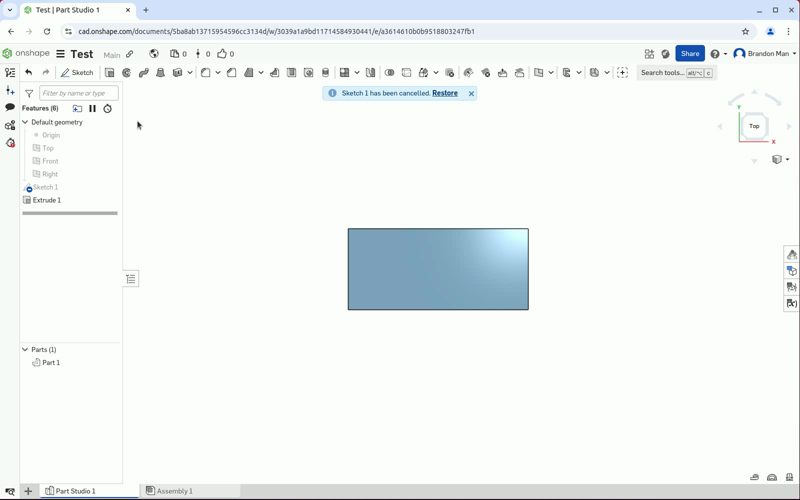
mouse_move(73, 189)
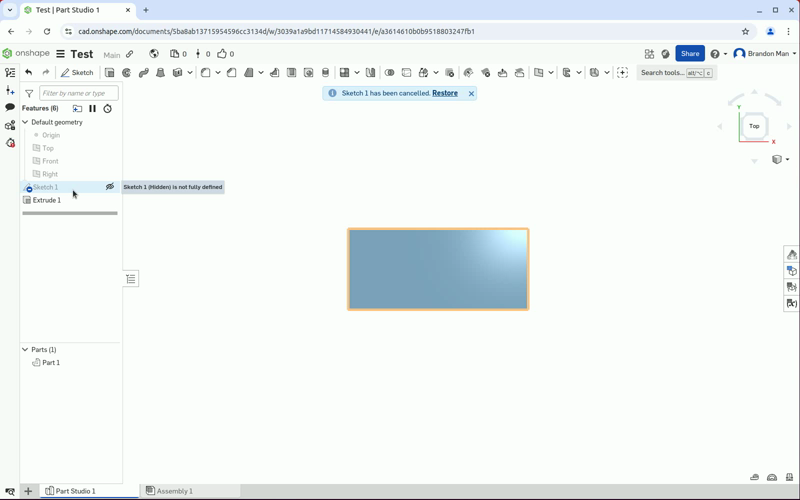
click(73, 189)
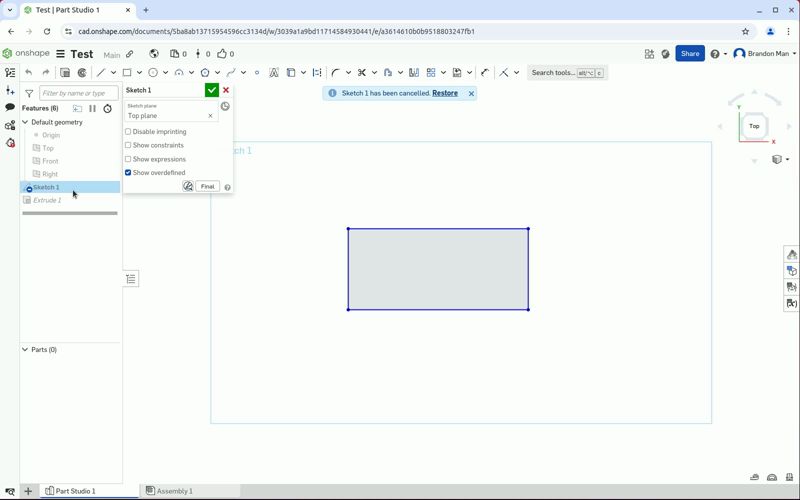
mouse_move(229, 92)
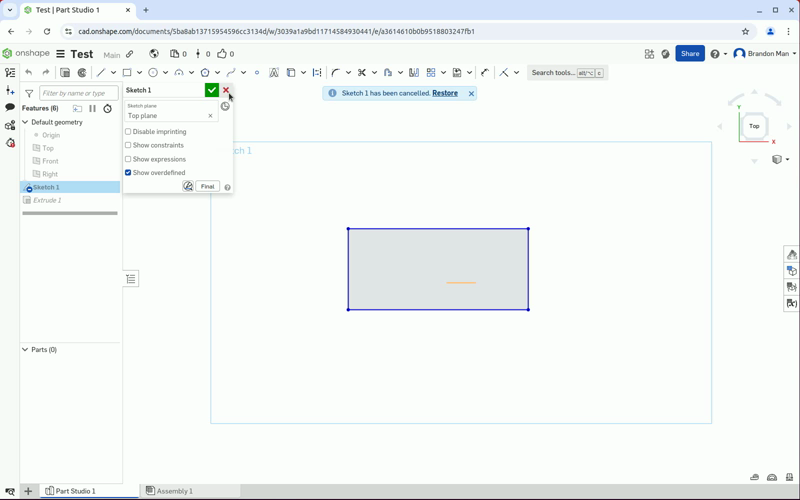
click(229, 92)
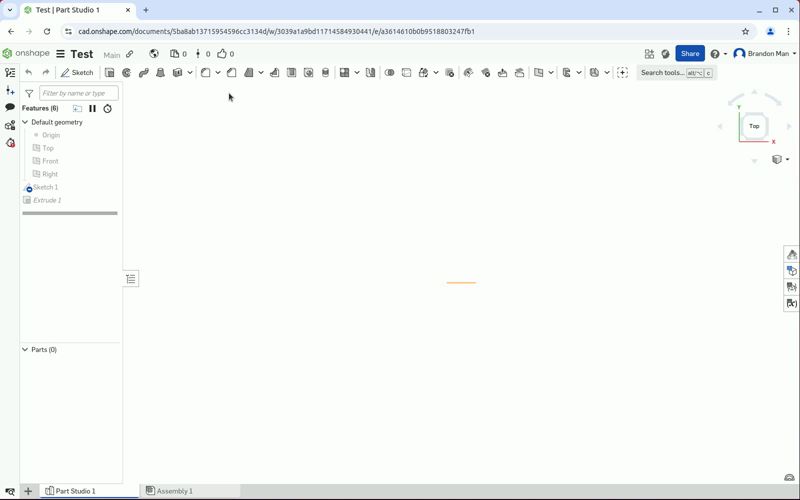
mouse_move(541, 75)
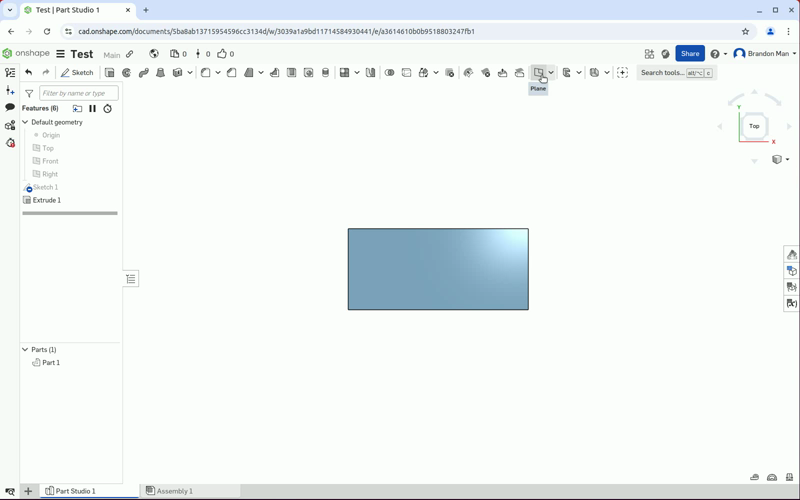
click(541, 75)
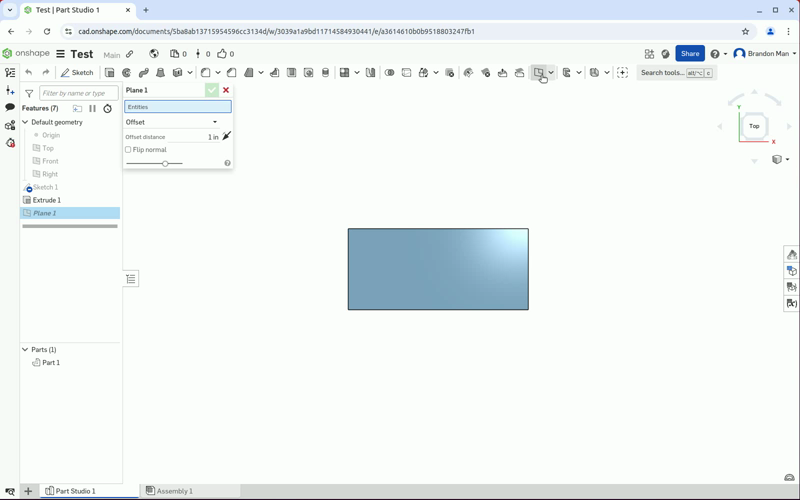
mouse_move(73, 150)
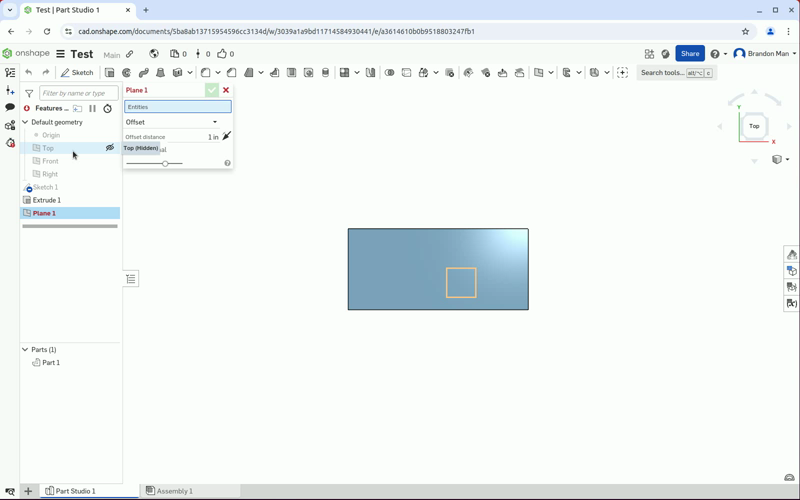
click(73, 150)
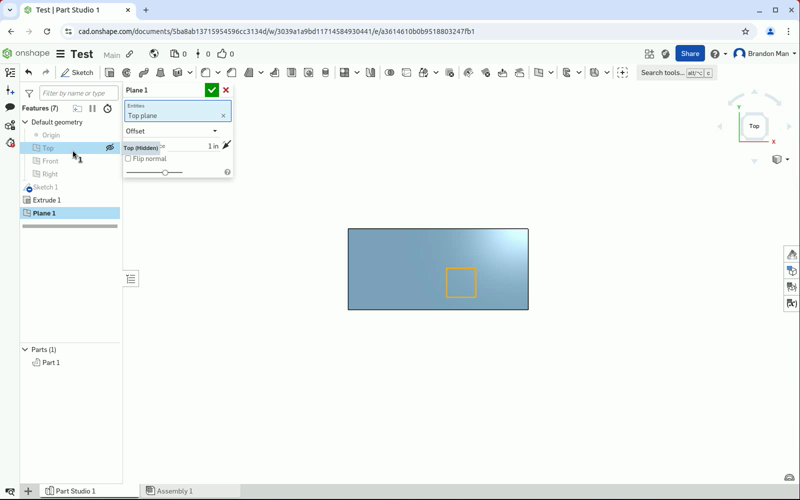
key(tab, 2)
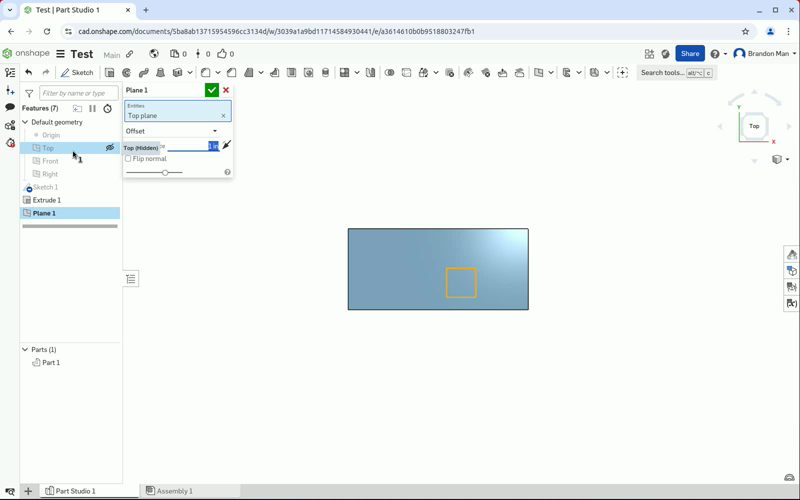
text(5.299)
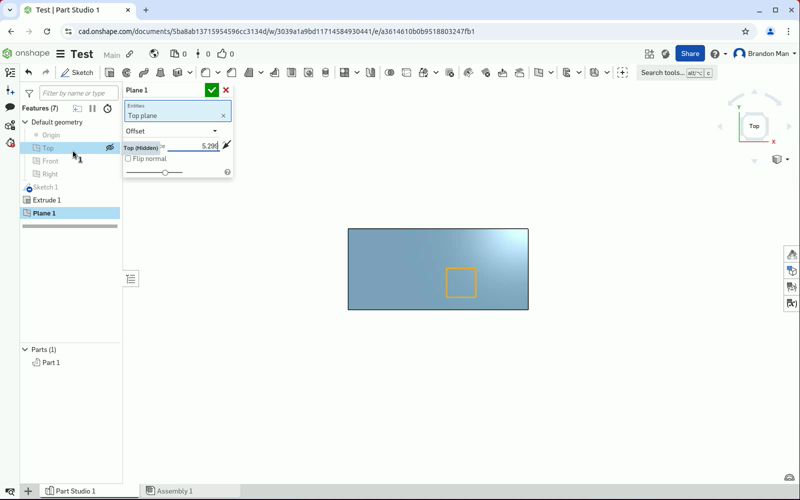
key(enter, 2)
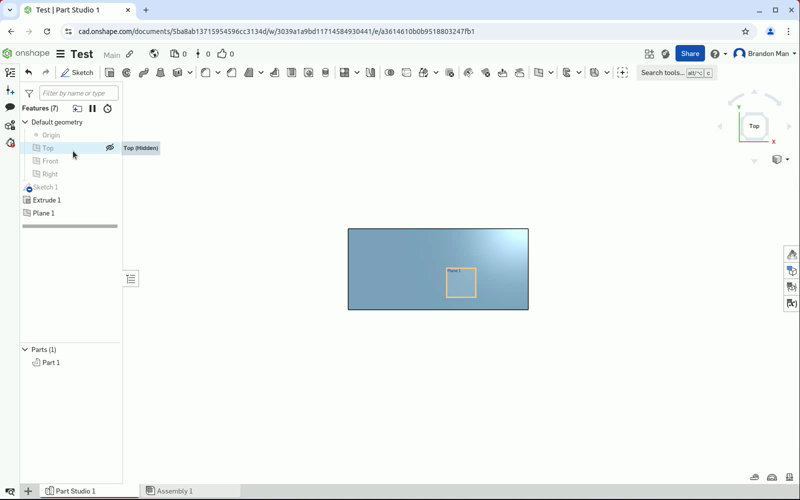
key(shift+s)
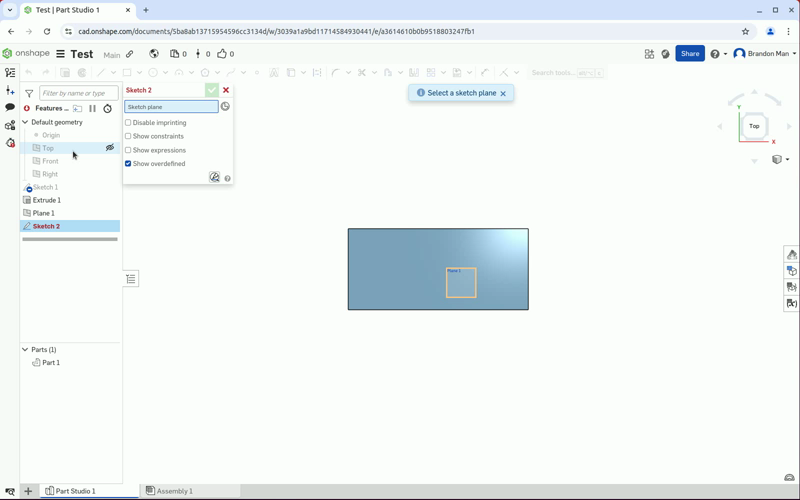
mouse_move(73, 215)
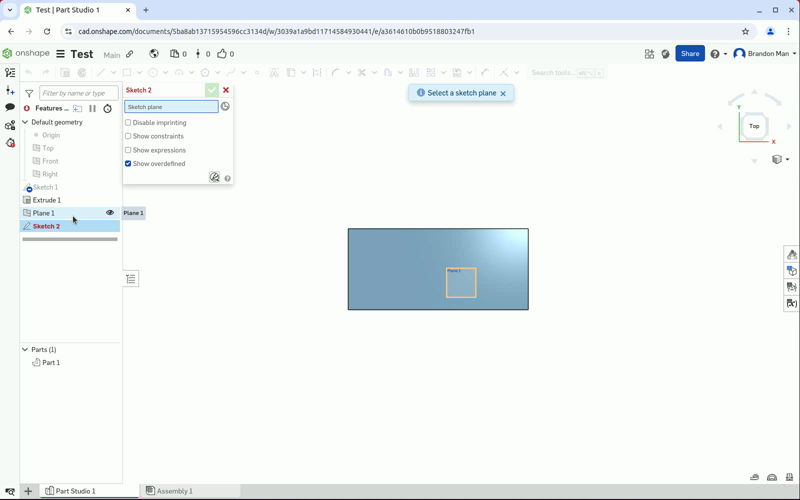
click(73, 215)
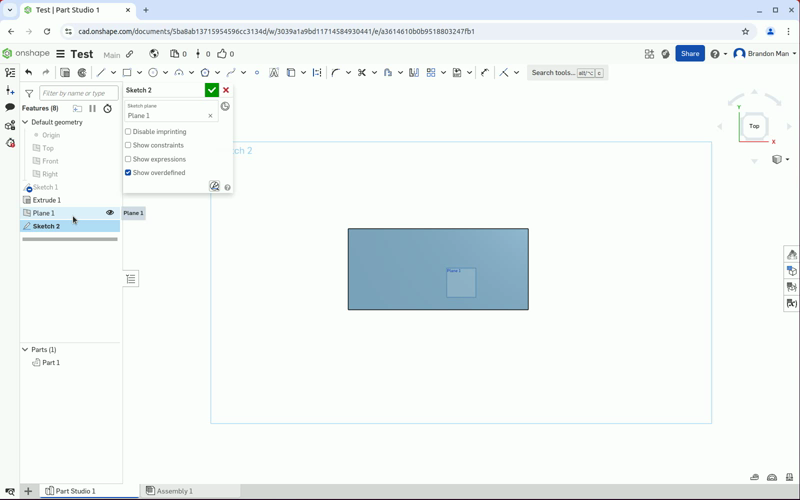
mouse_move(73, 352)
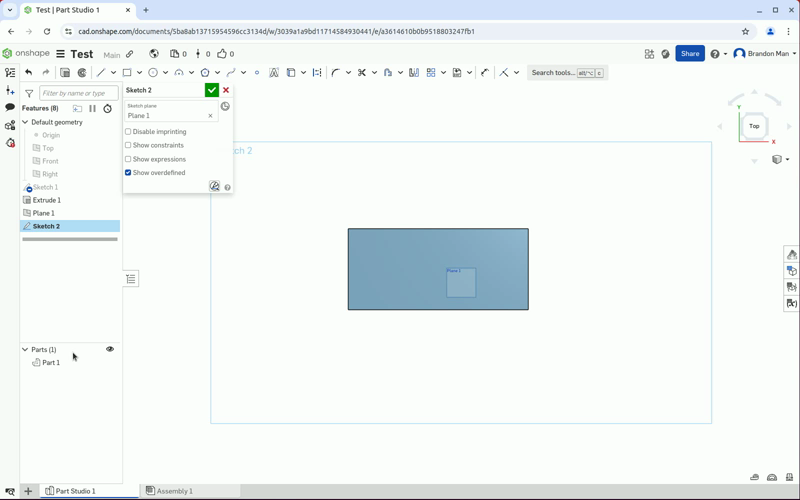
key(y)
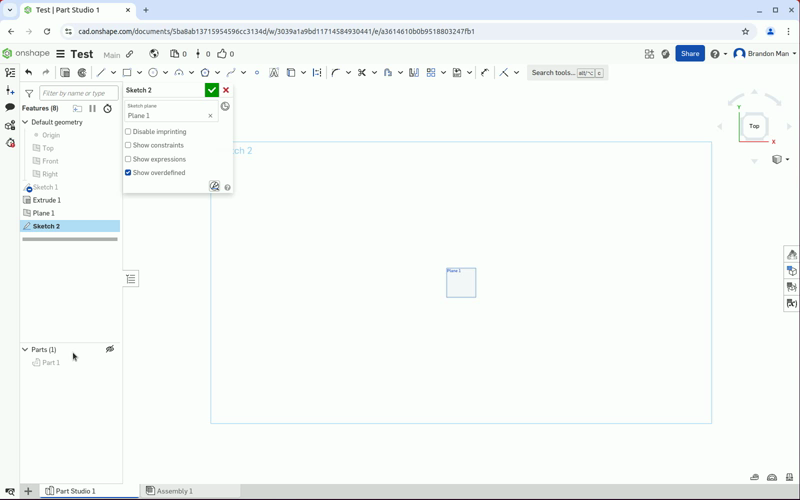
key(l)
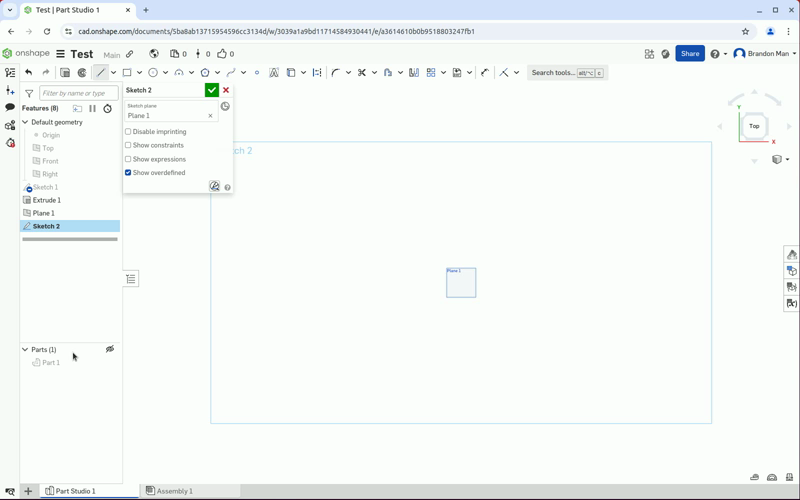
key_down(shift)
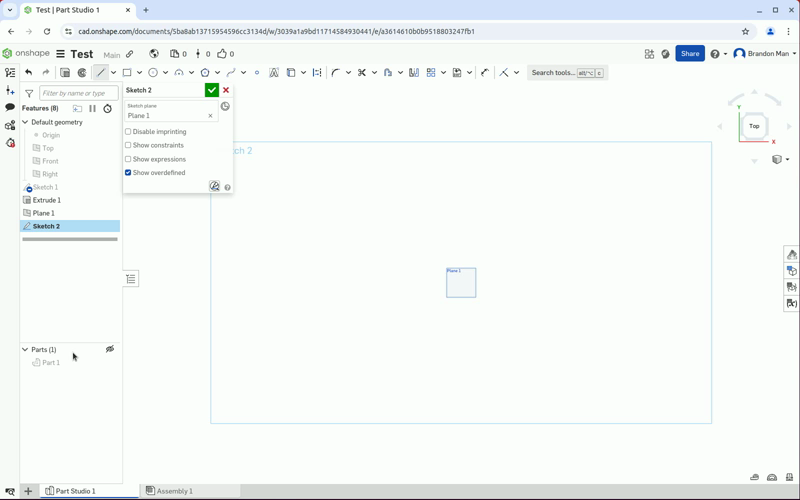
mouse_move(355, 301)
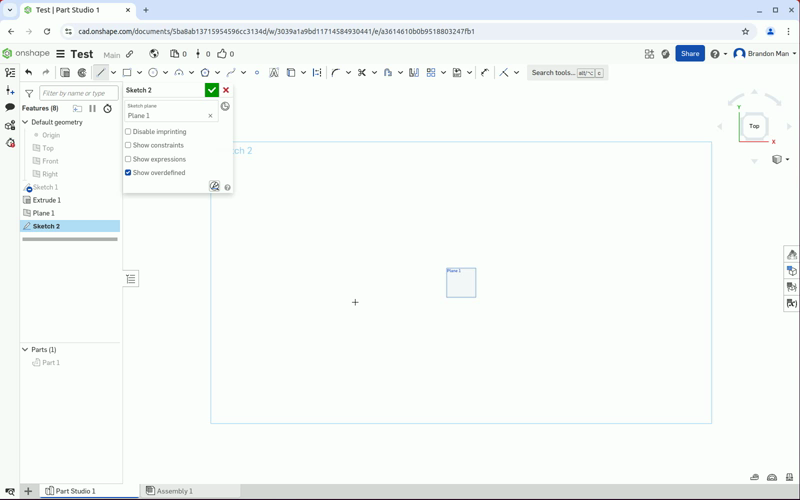
click(355, 301)
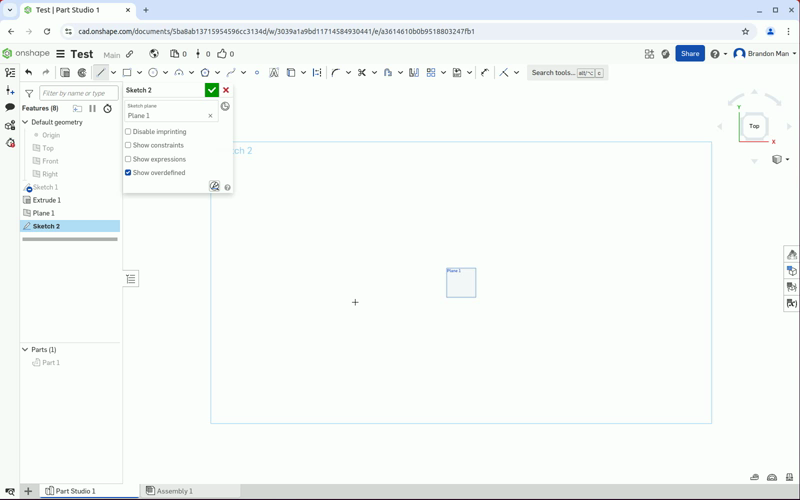
key_up(shift)
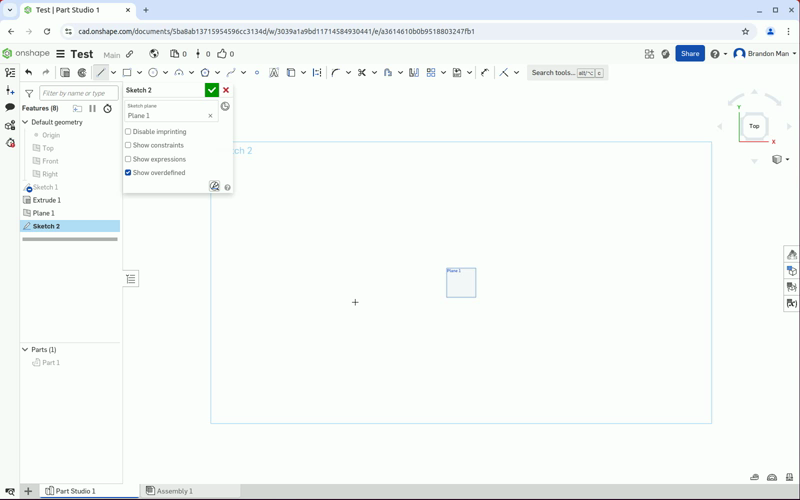
key_down(shift)
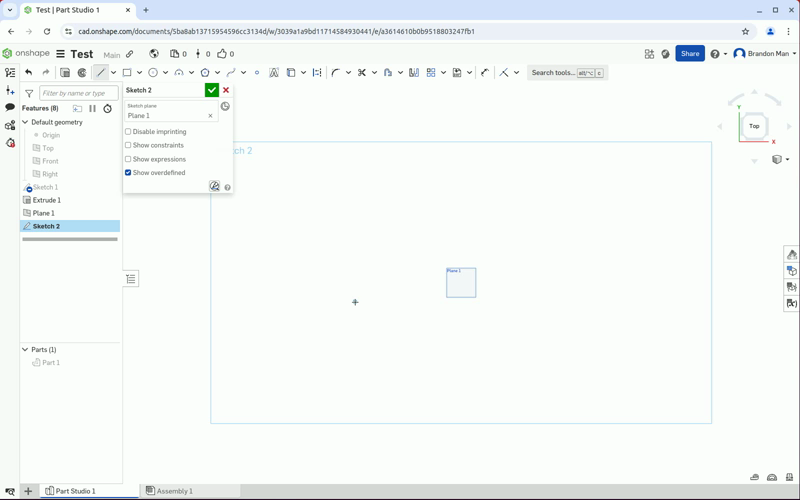
mouse_move(519, 301)
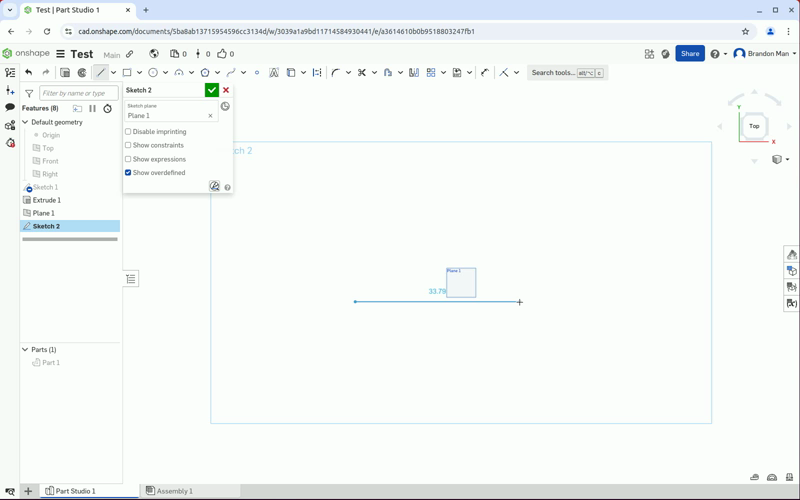
click(519, 301)
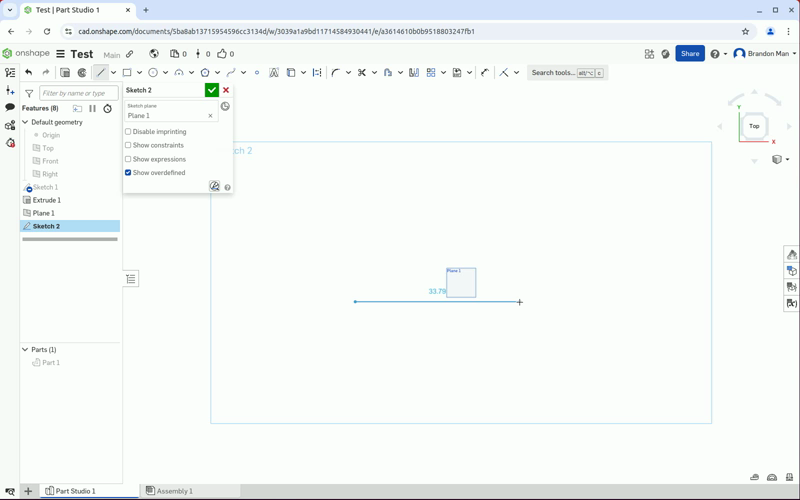
key_up(shift)
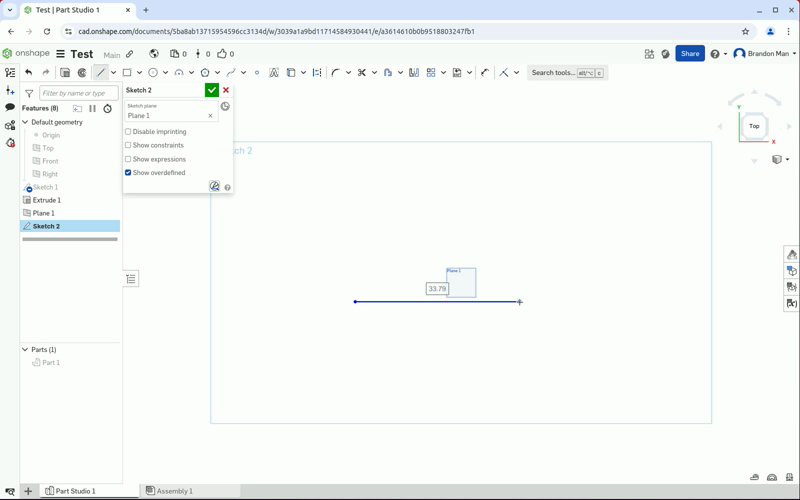
key_down(shift)
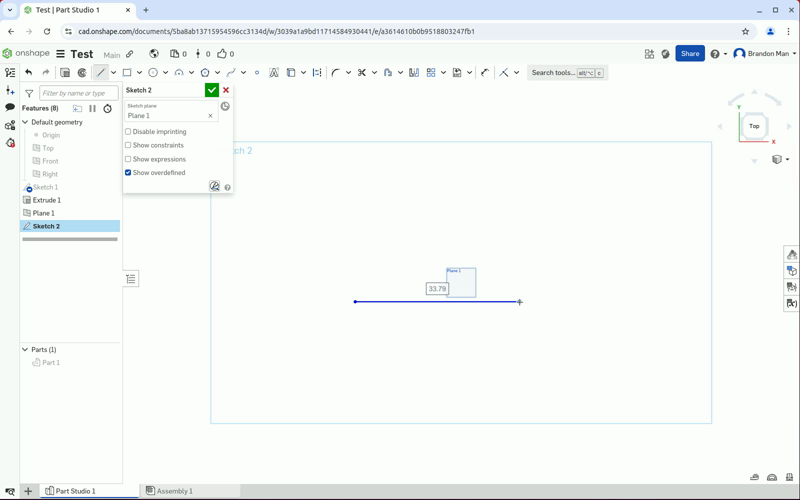
mouse_move(519, 235)
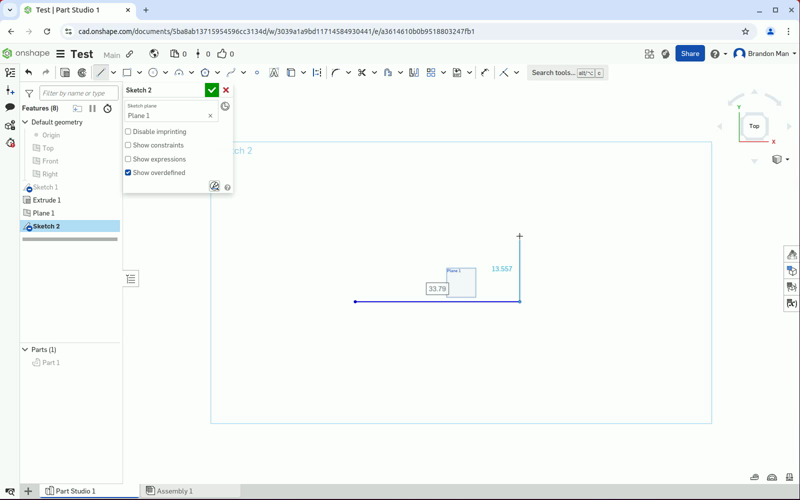
click(519, 235)
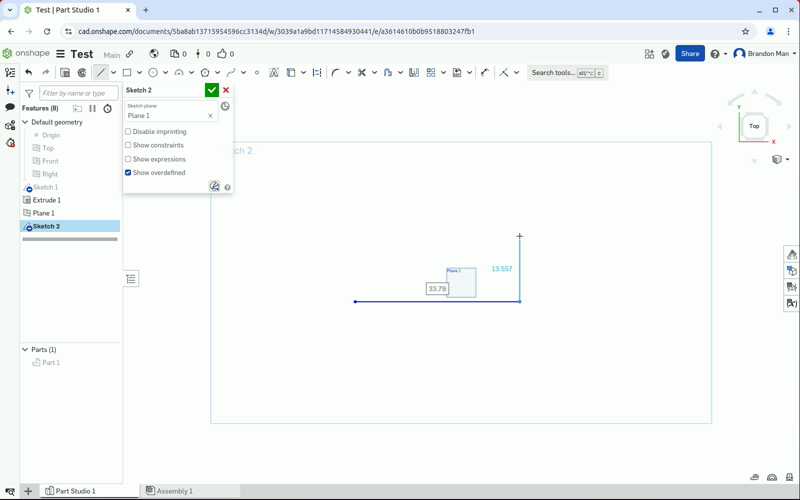
key_up(shift)
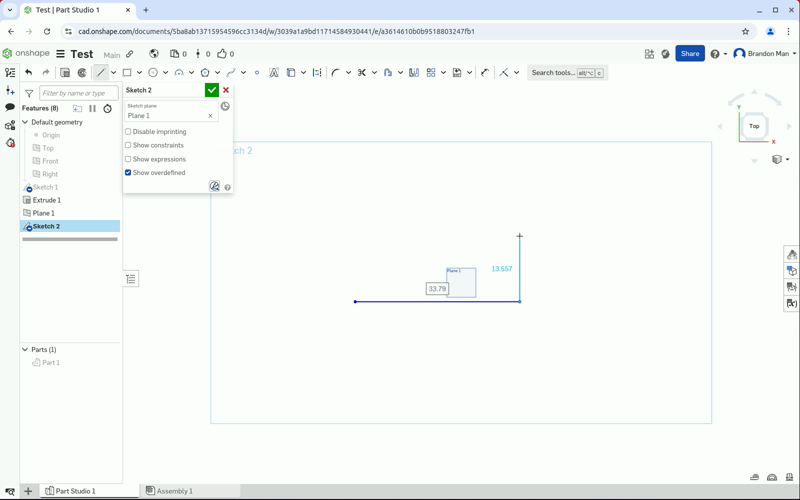
key_down(shift)
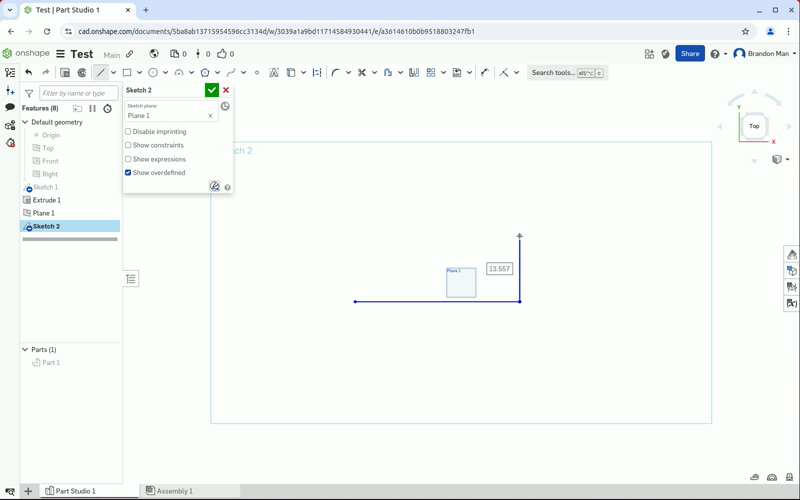
mouse_move(355, 235)
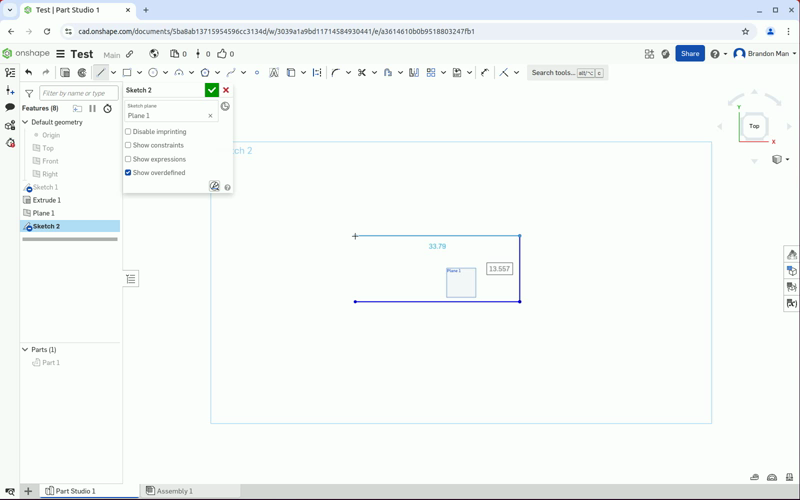
click(355, 235)
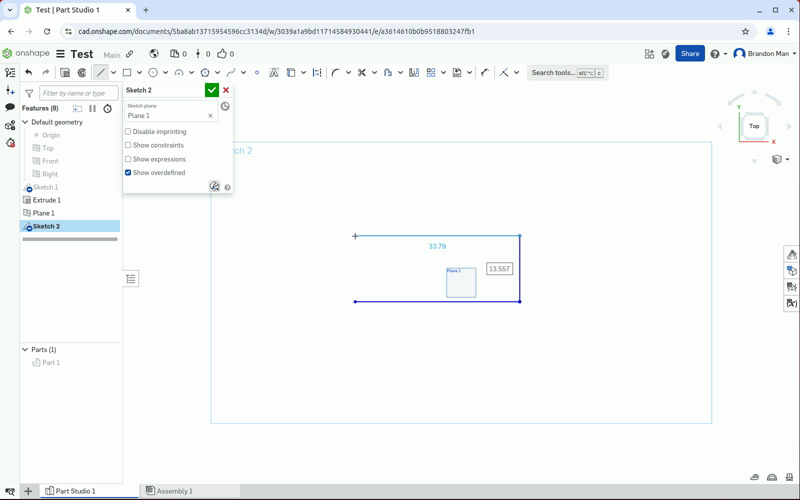
key_up(shift)
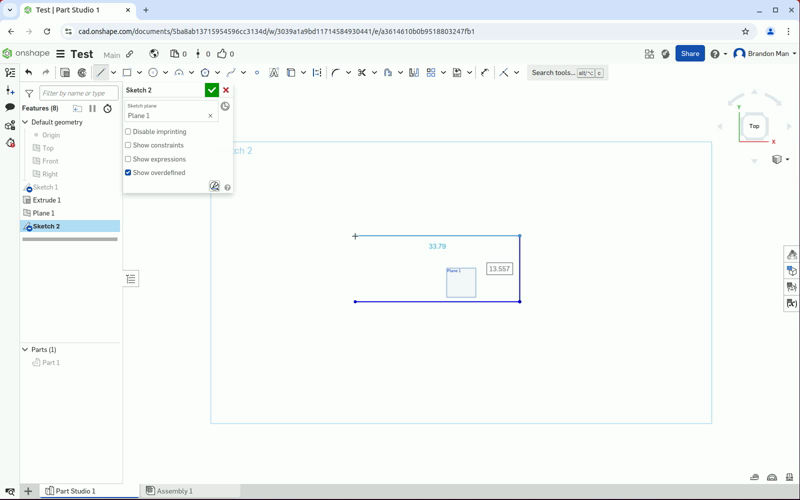
key_down(shift)
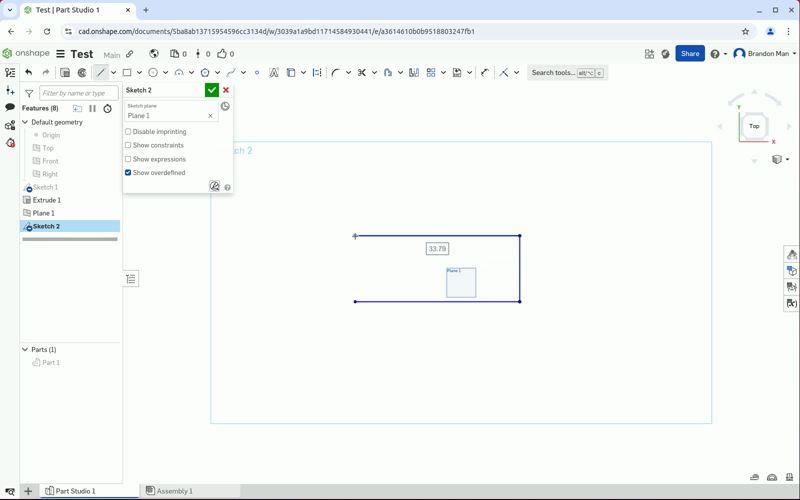
mouse_move(355, 301)
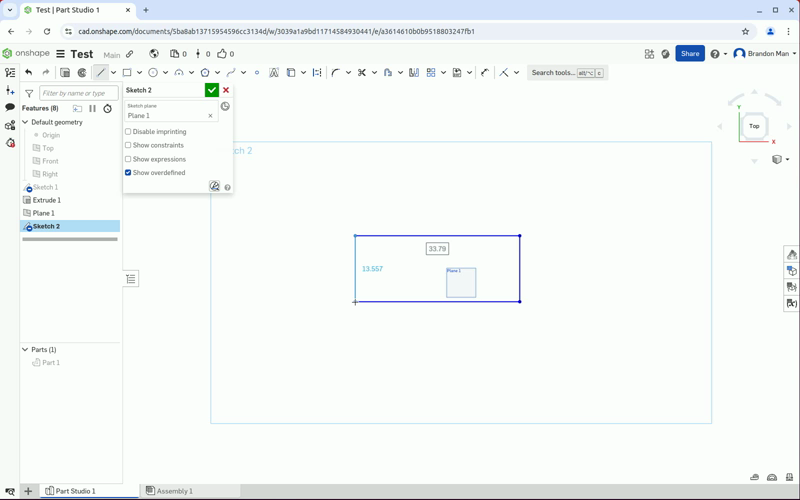
key_up(shift)
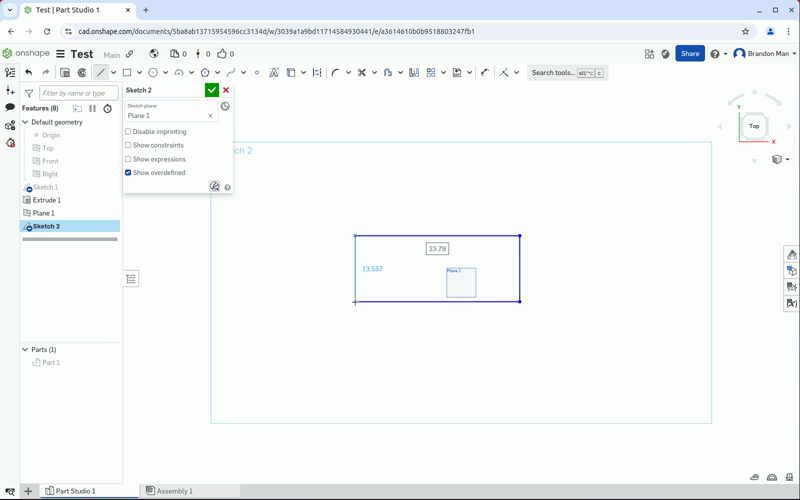
click(355, 301)
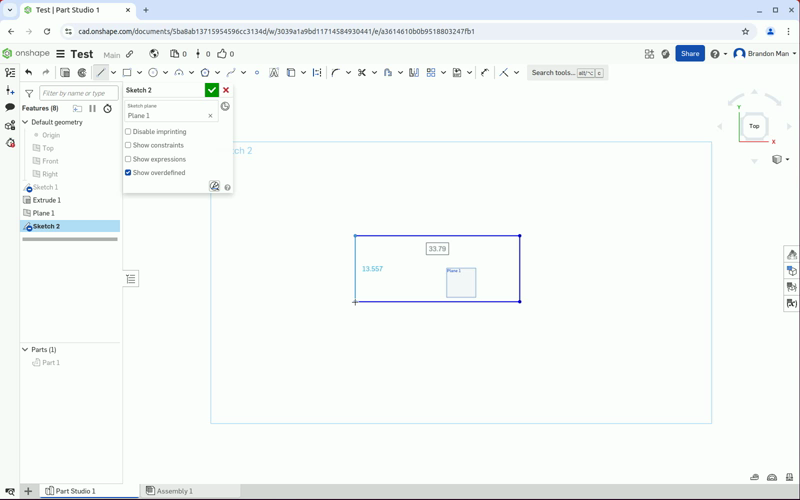
key(esc)
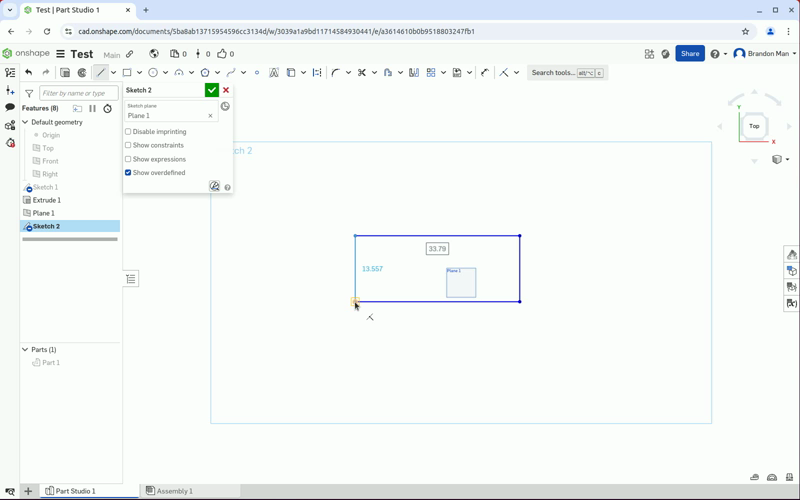
mouse_move(471, 283)
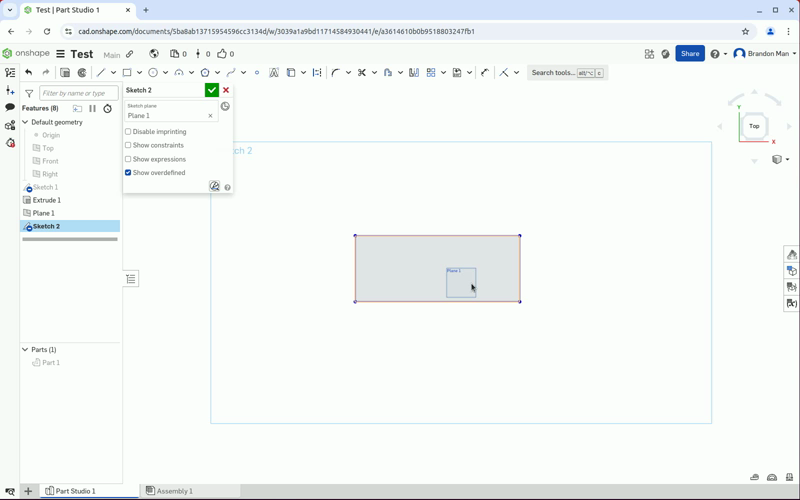
click(471, 283)
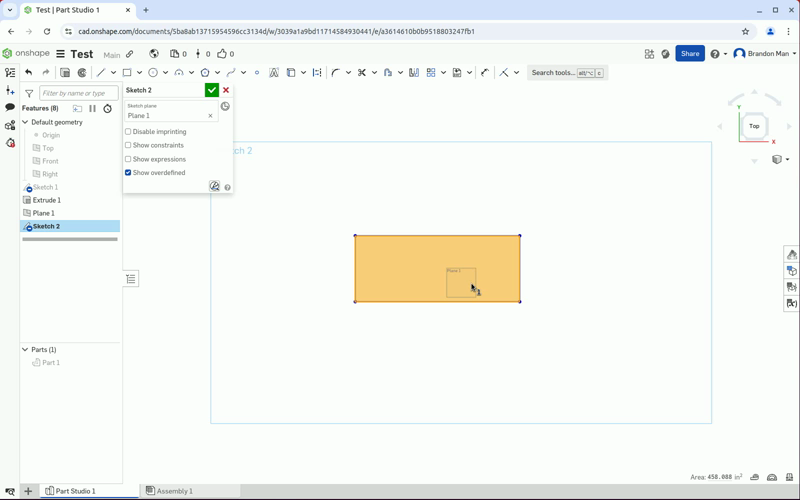
mouse_move(73, 352)
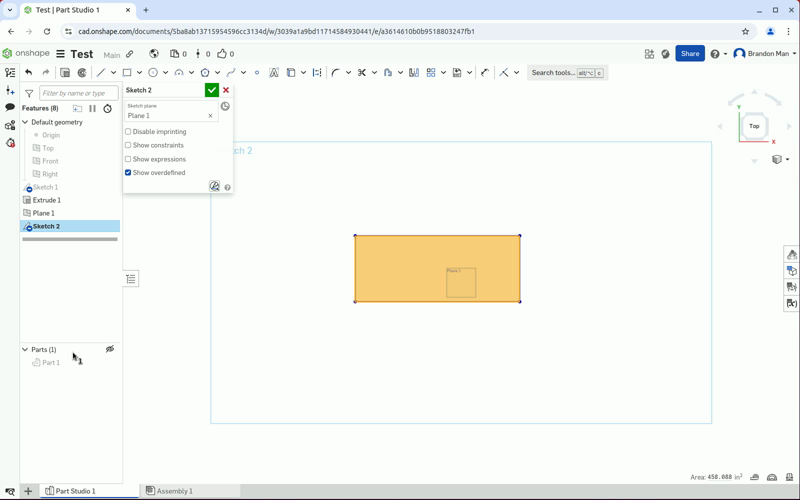
key(shift+y)
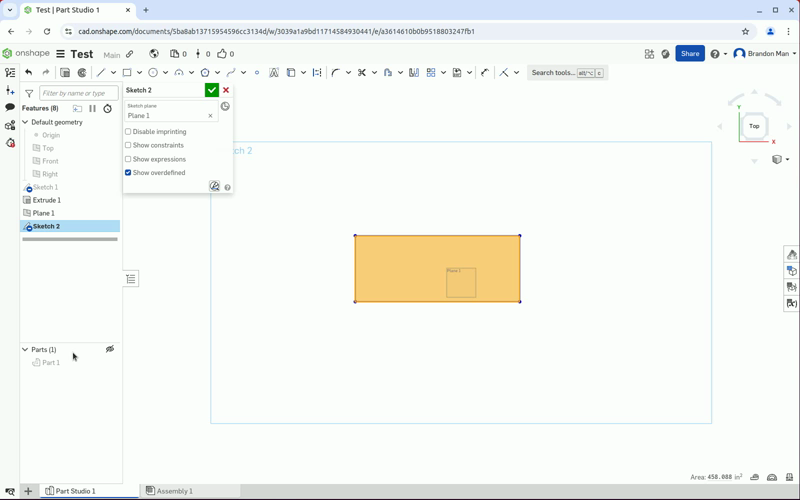
key(shift+e)
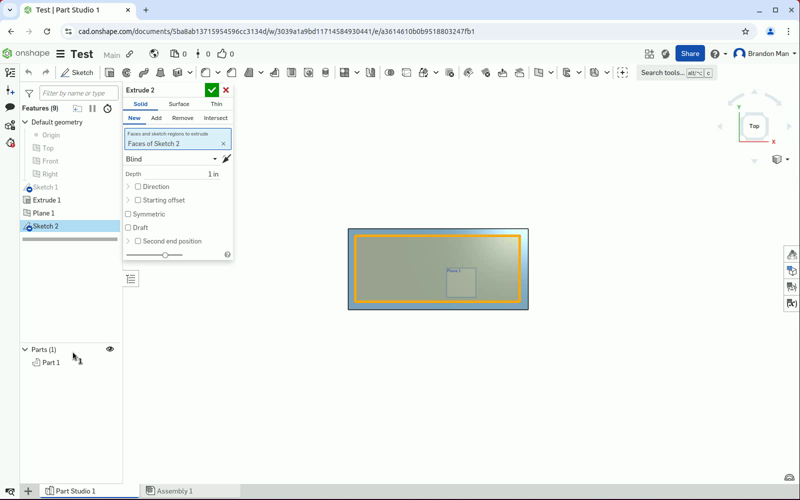
mouse_move(143, 106)
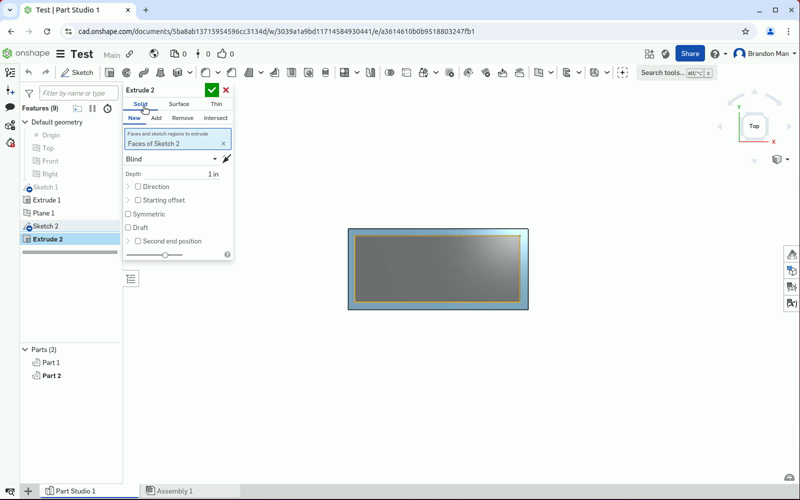
click(143, 106)
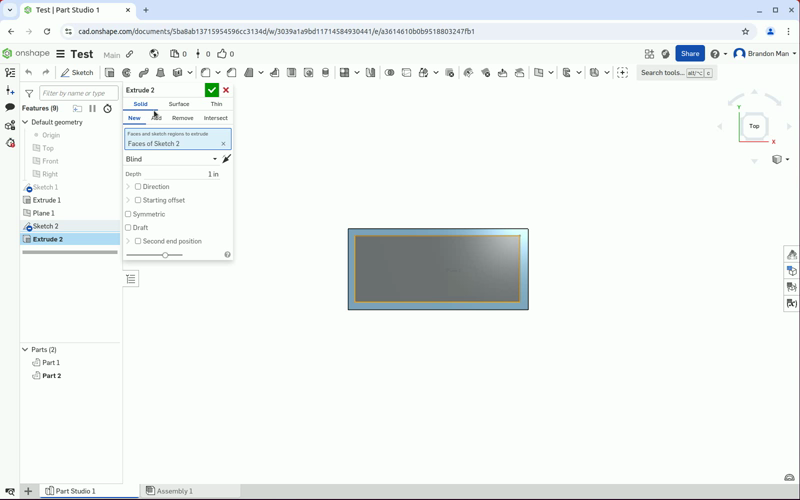
mouse_move(186, 120)
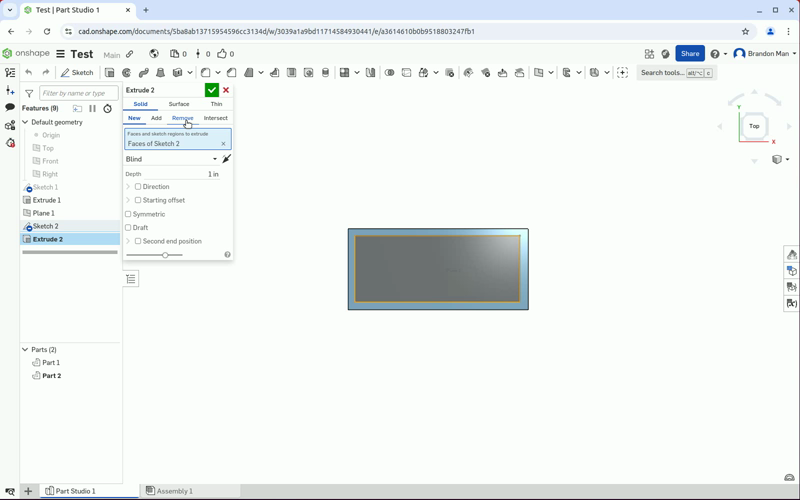
click(186, 120)
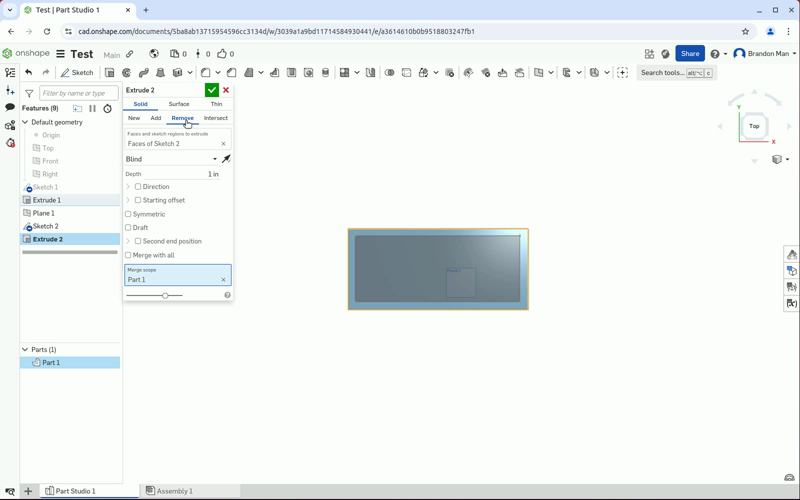
key(tab, 4)
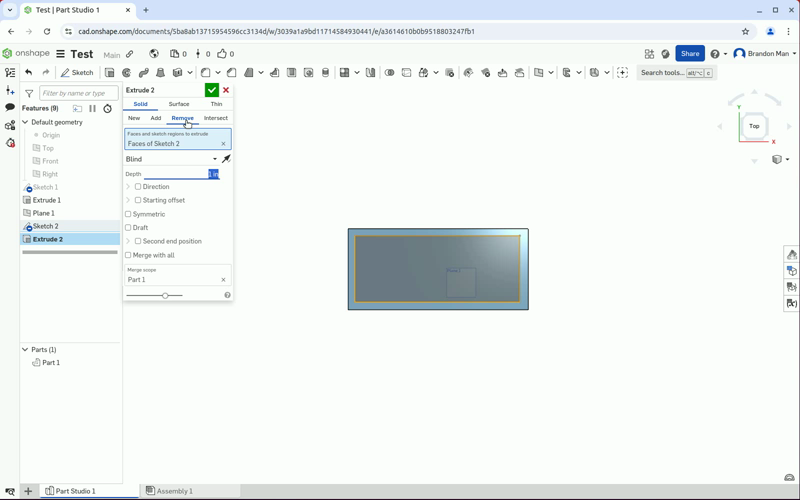
text(5.296)
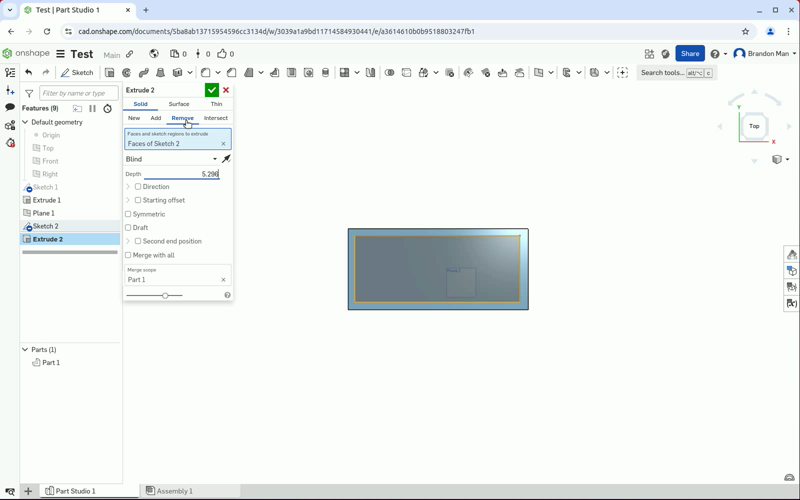
key(tab, 6)
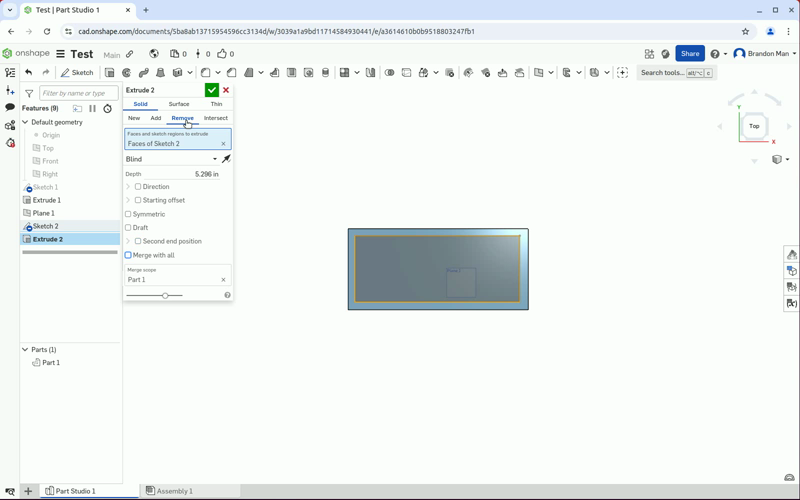
key(space)
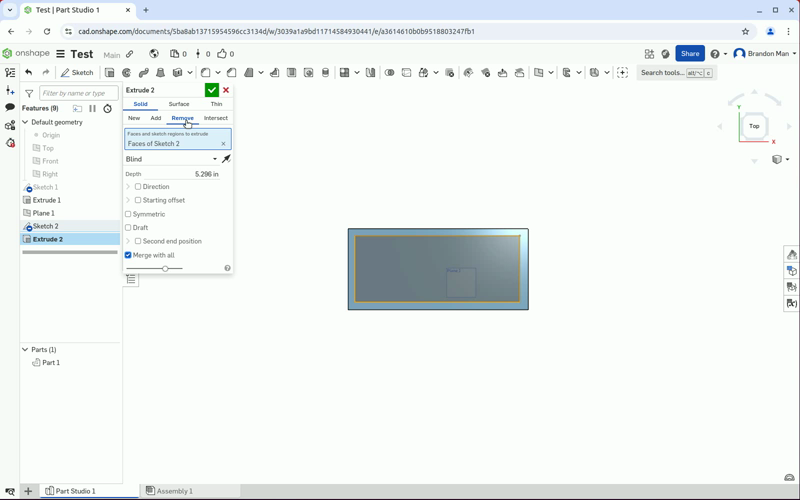
key(enter)
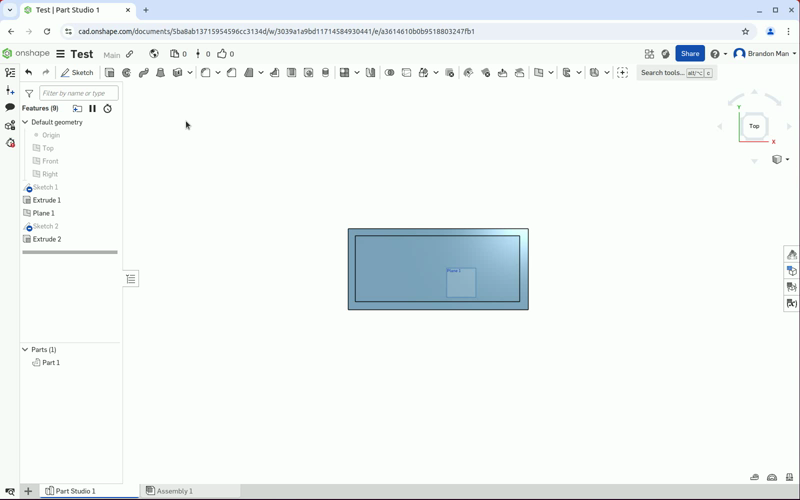
key(shift+h)
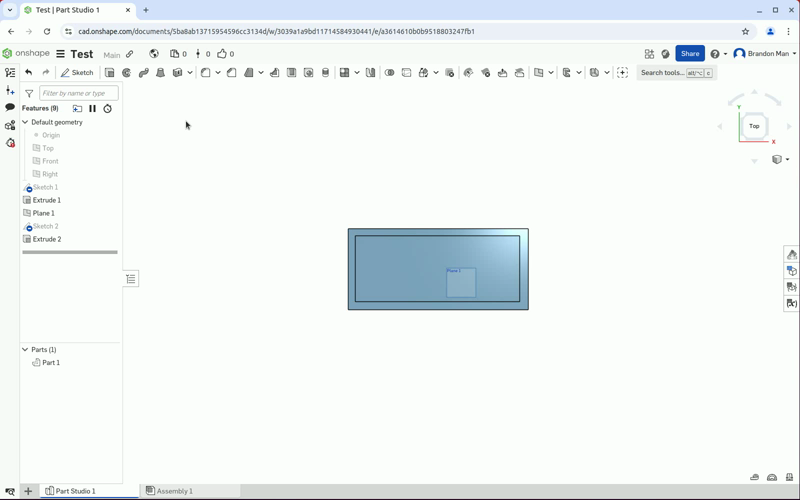
key(shift+h)
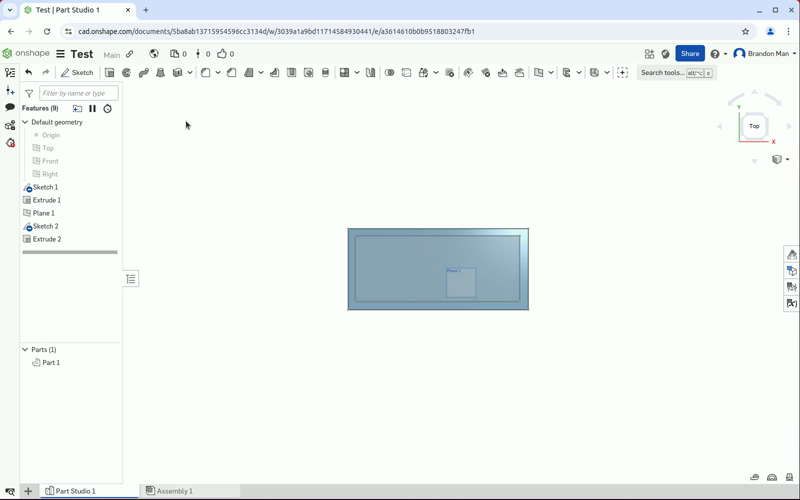
key(shift+7)
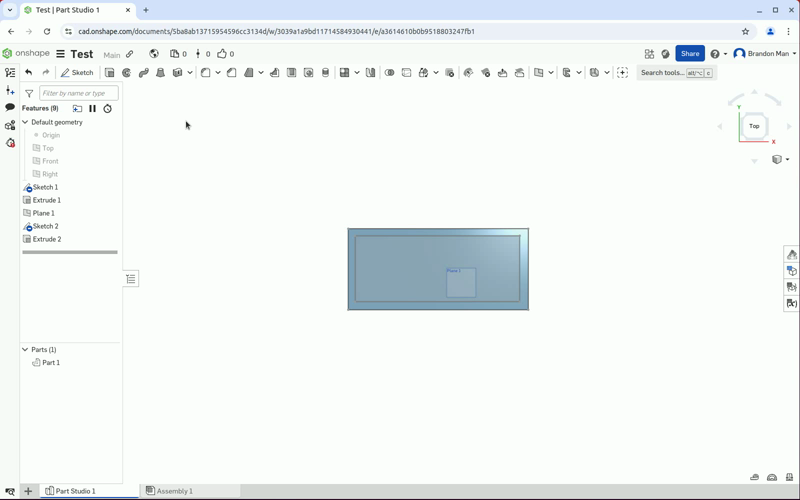
key(up, 3)
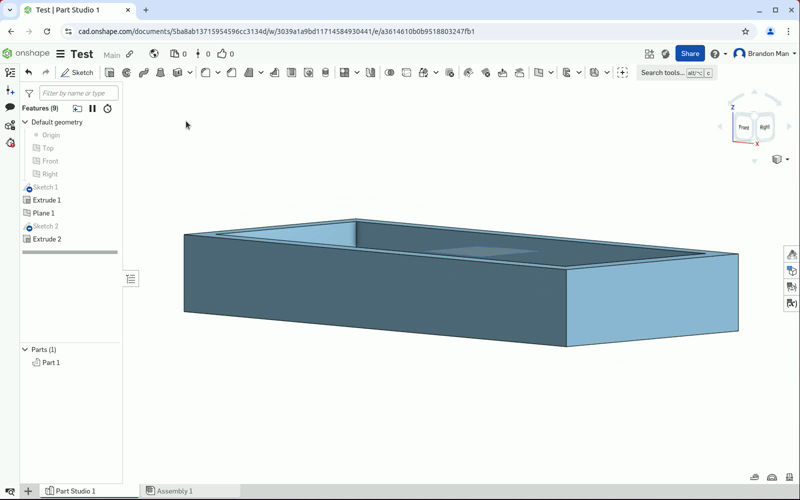
key(left, 3)
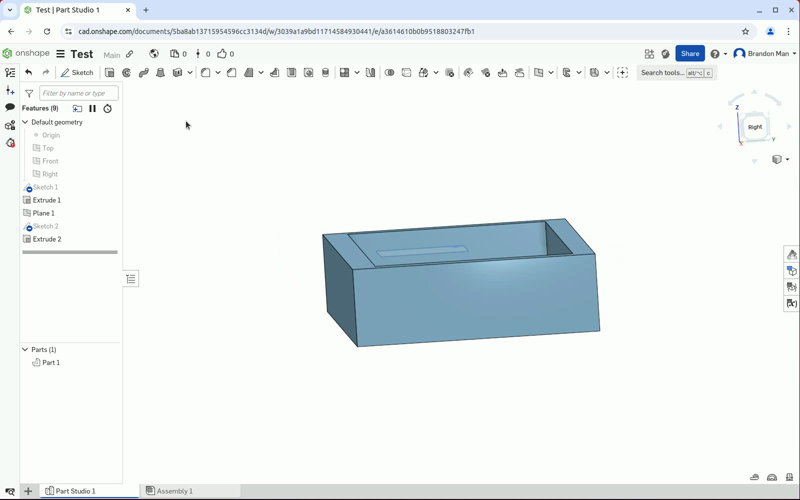
key(right, 3)
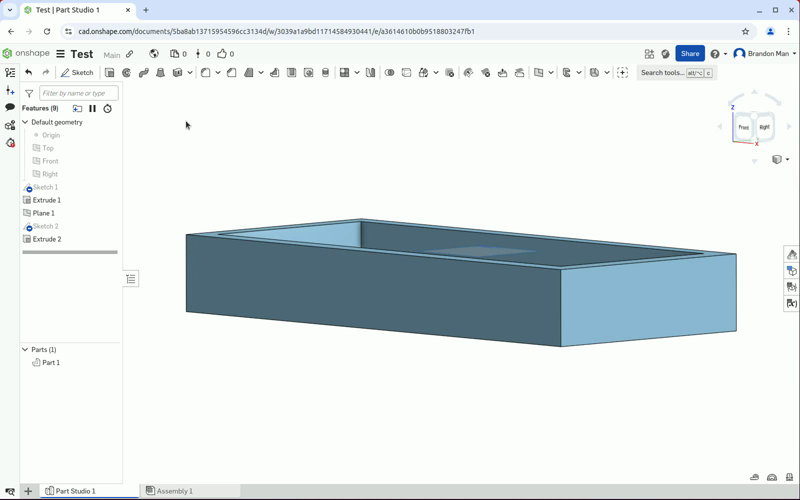
key(down, 3)
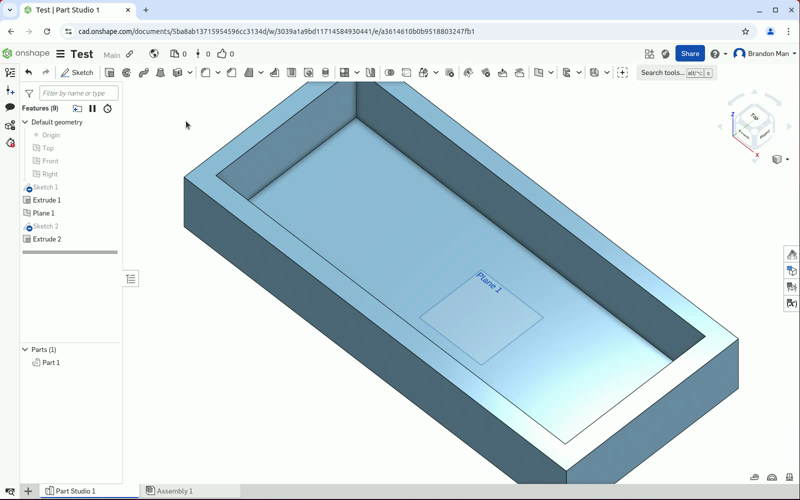
mouse_move(73, 189)
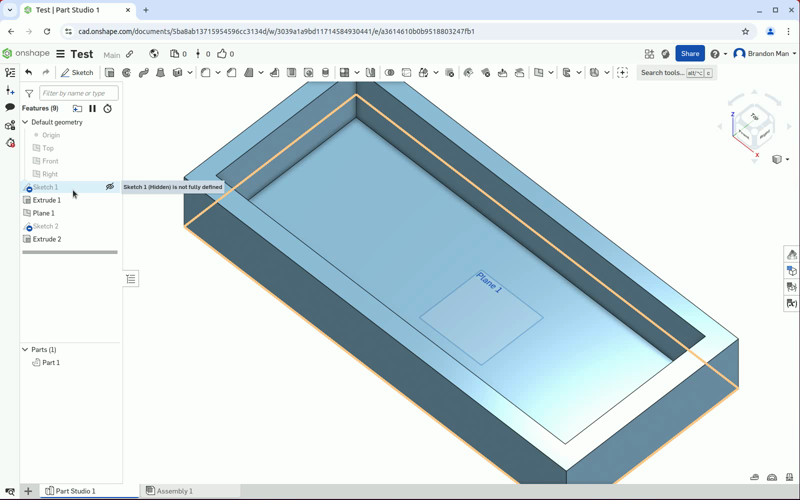
click(73, 189)